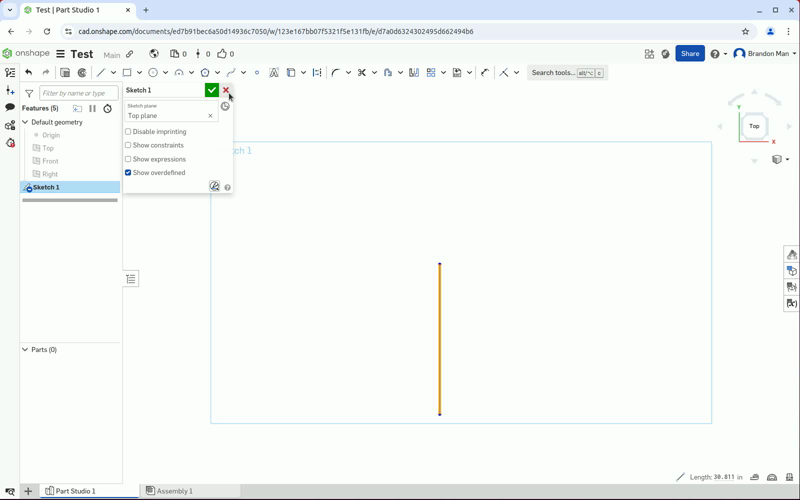
key(shift+h)
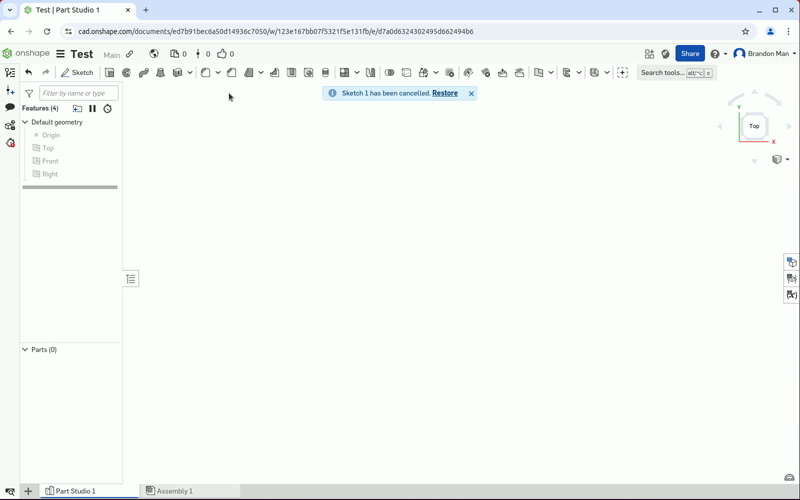
mouse_move(73, 352)
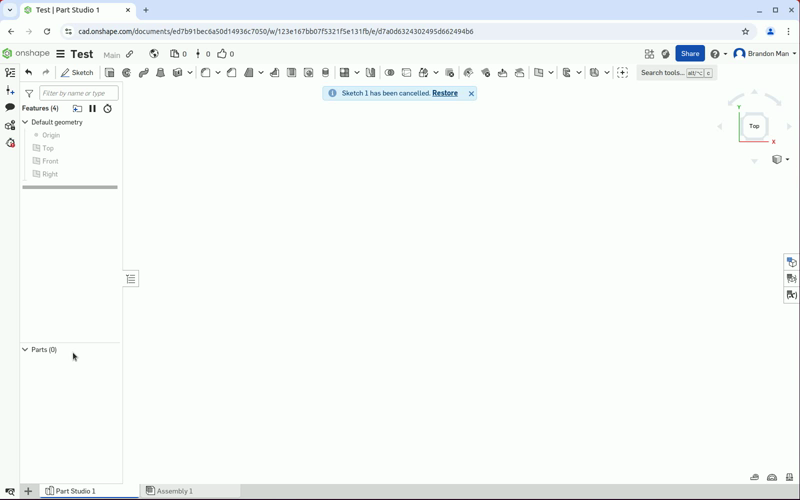
key(y)
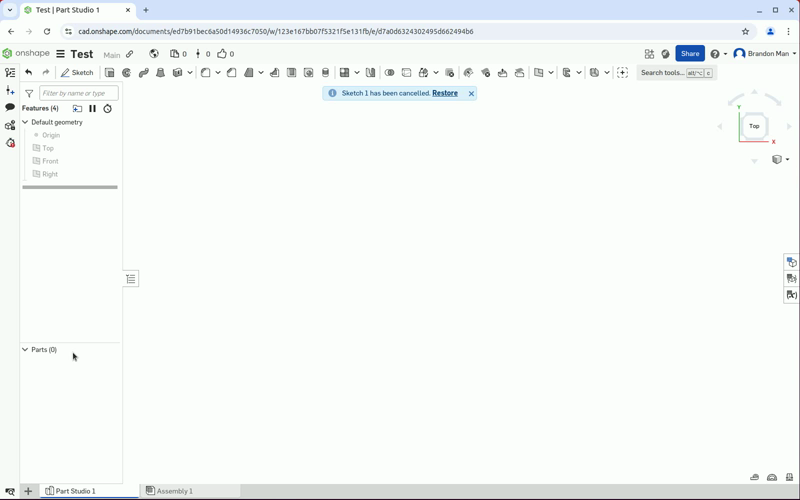
key(shift+p)
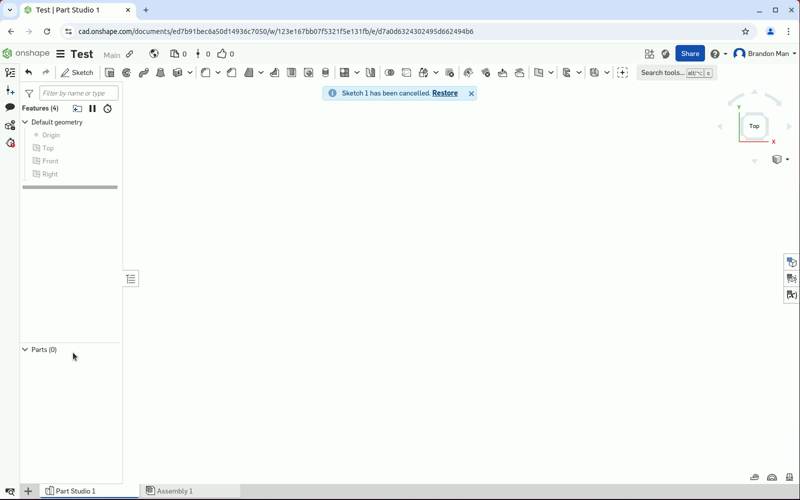
key(space)
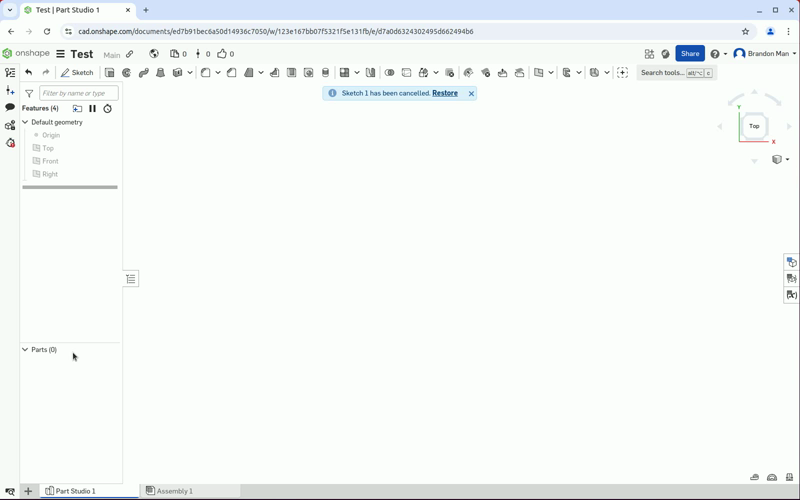
key_down(shift)
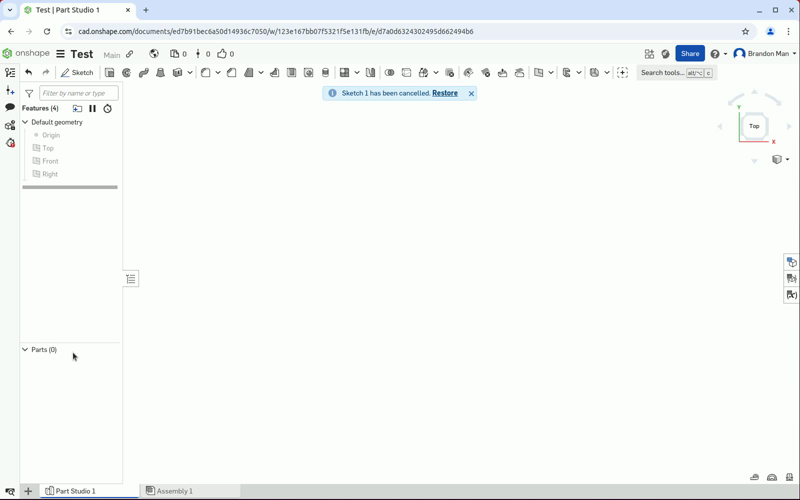
key(up)
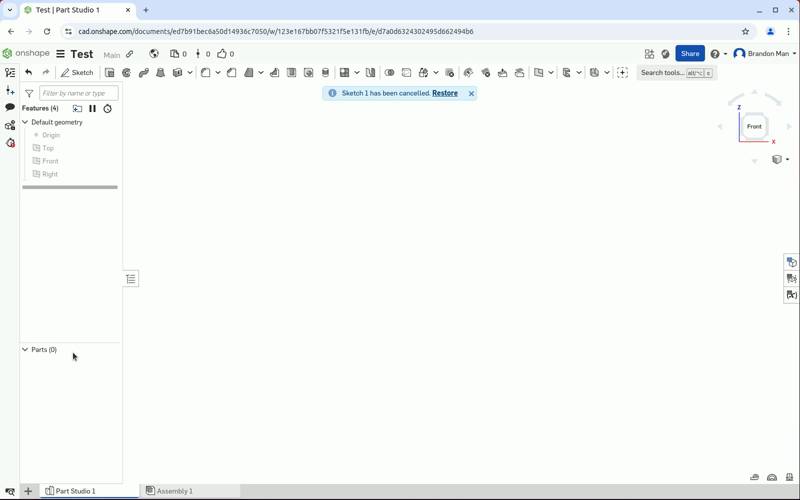
key_up(shift)
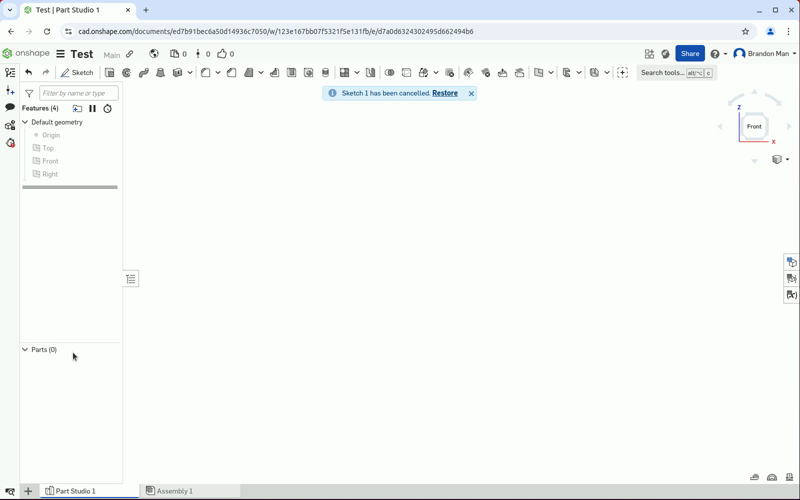
mouse_move(73, 352)
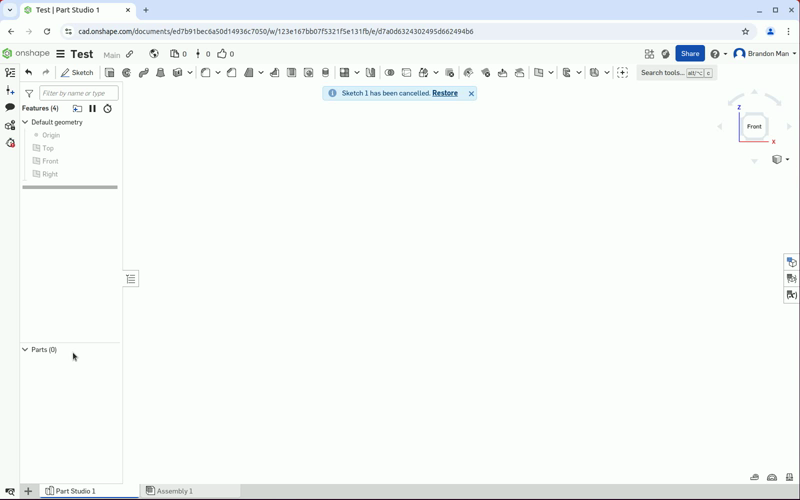
key(shift+y)
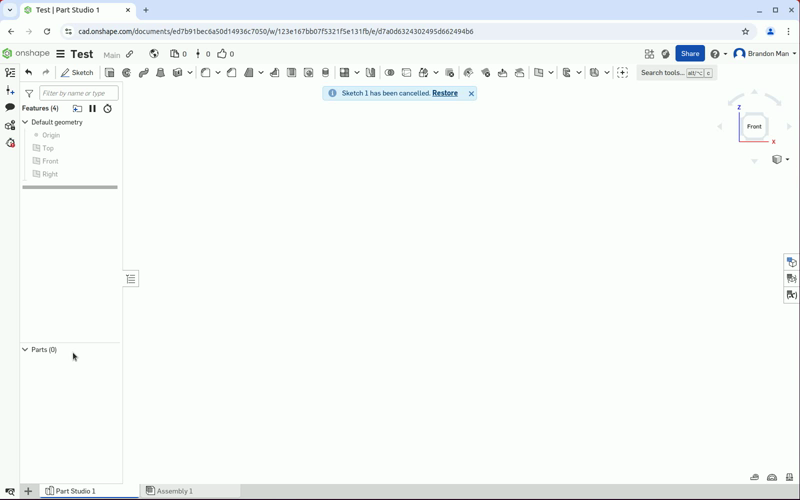
key(shift+s)
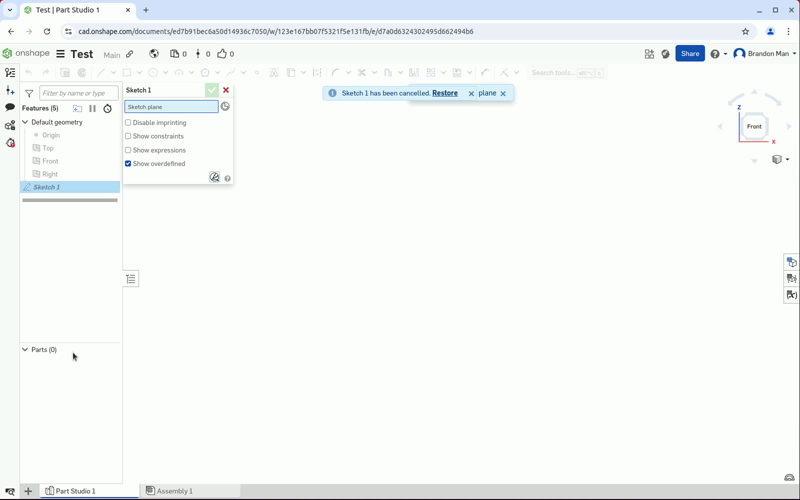
mouse_move(73, 163)
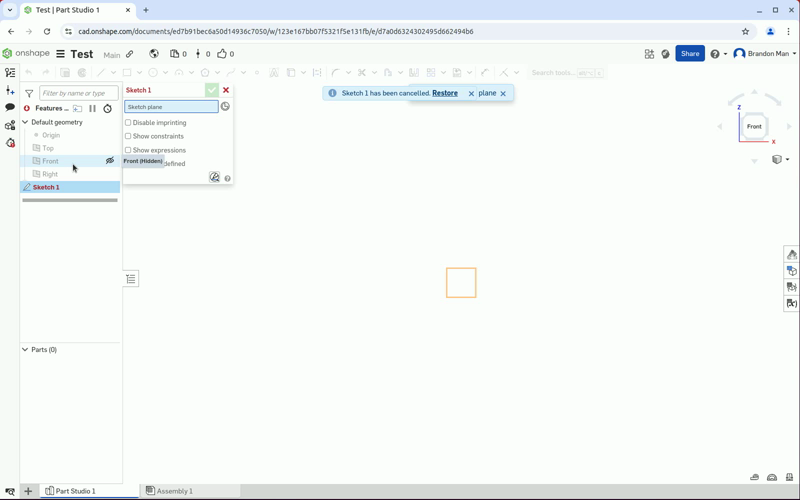
click(73, 163)
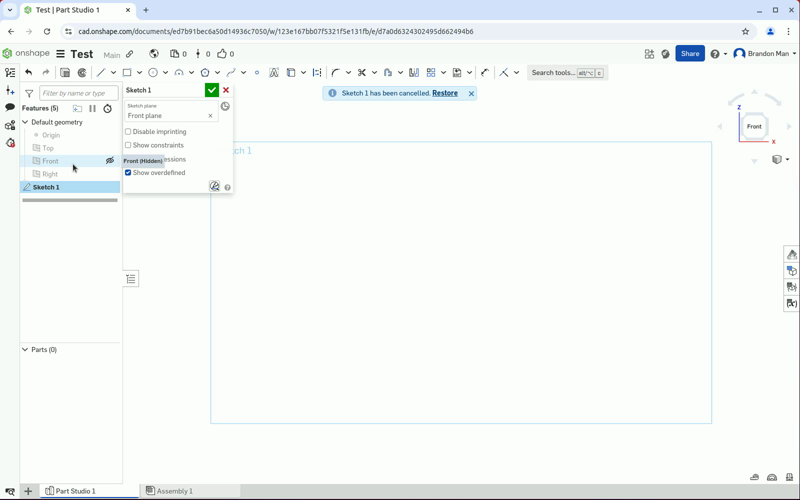
mouse_move(73, 352)
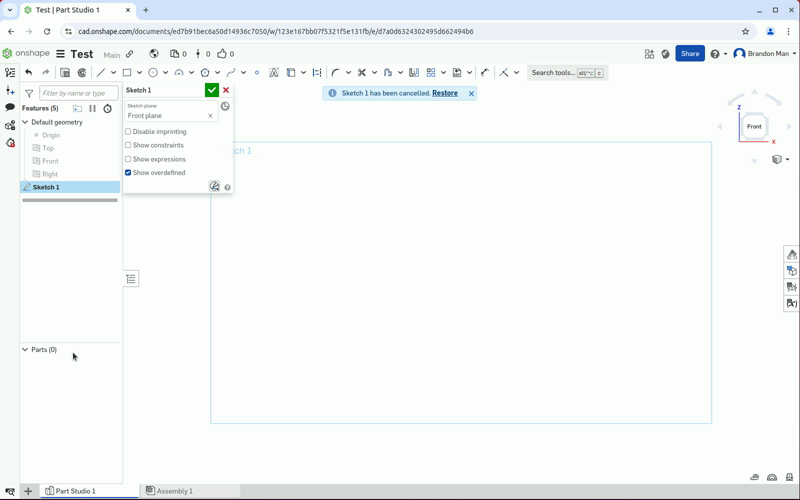
key(y)
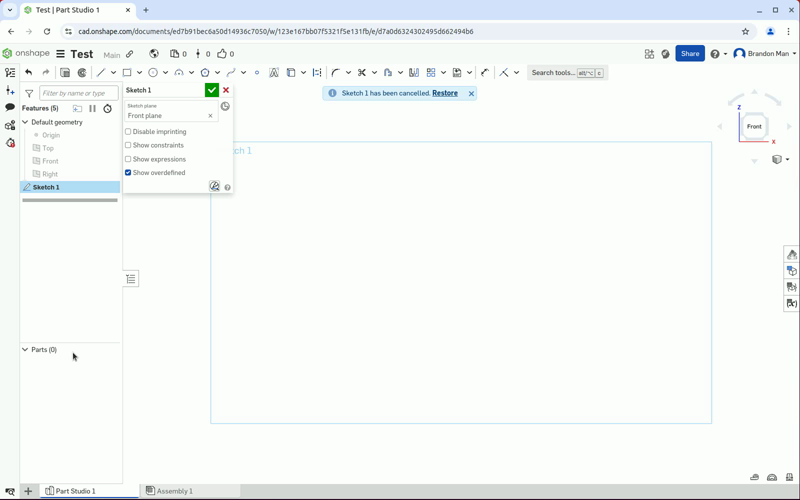
key(l)
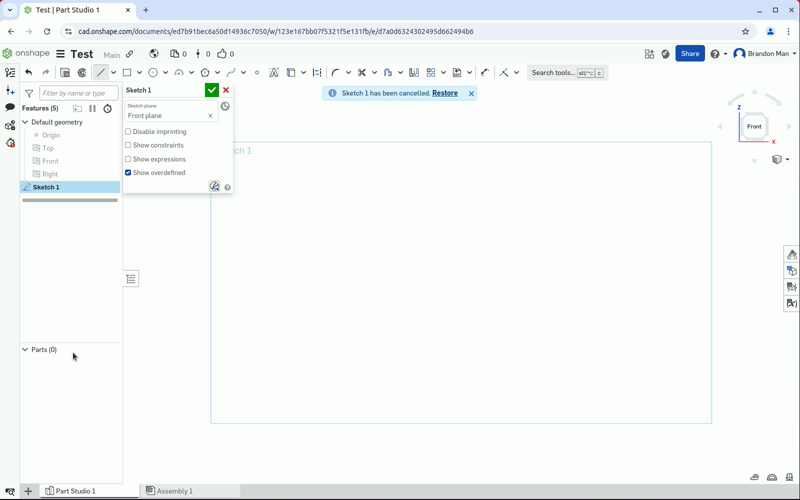
key_down(shift)
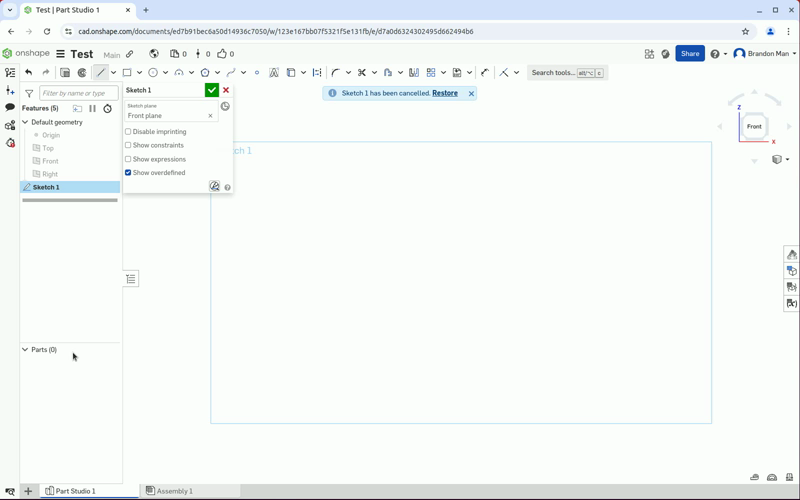
mouse_move(348, 282)
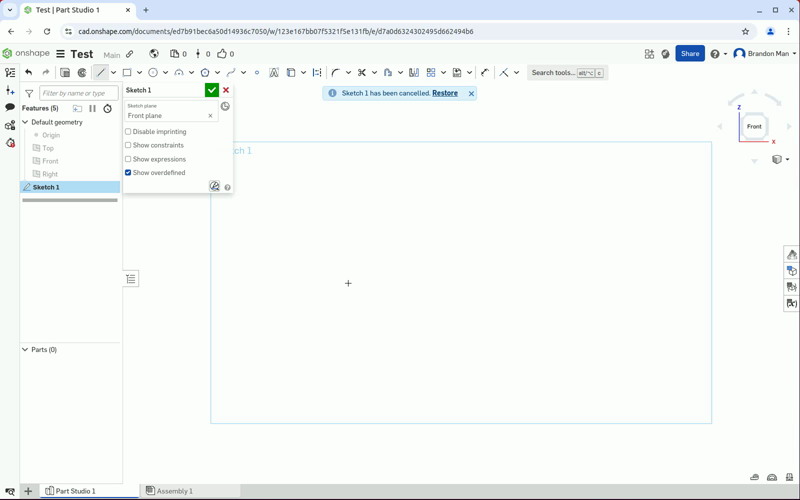
click(348, 282)
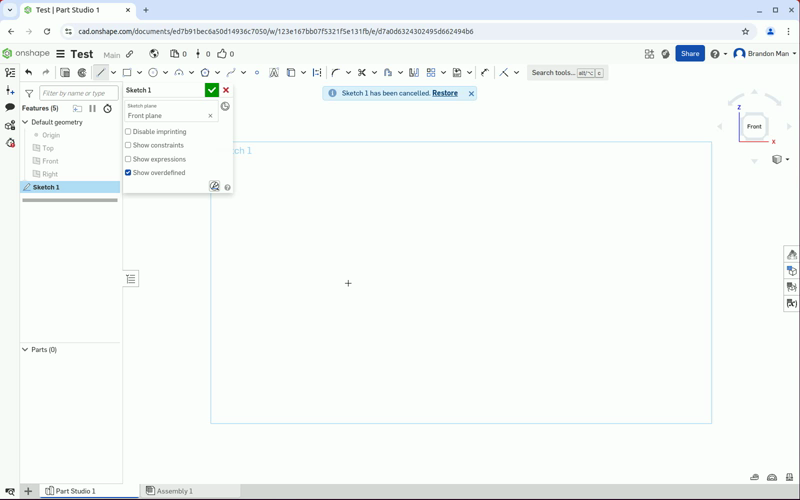
key_up(shift)
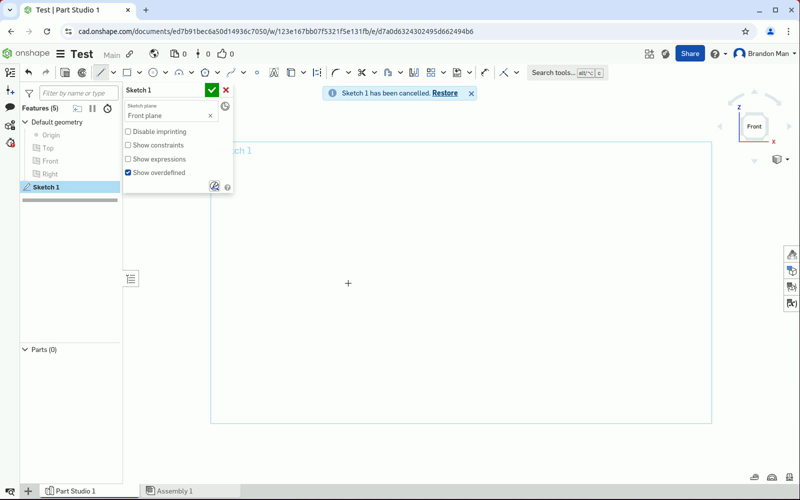
key_down(shift)
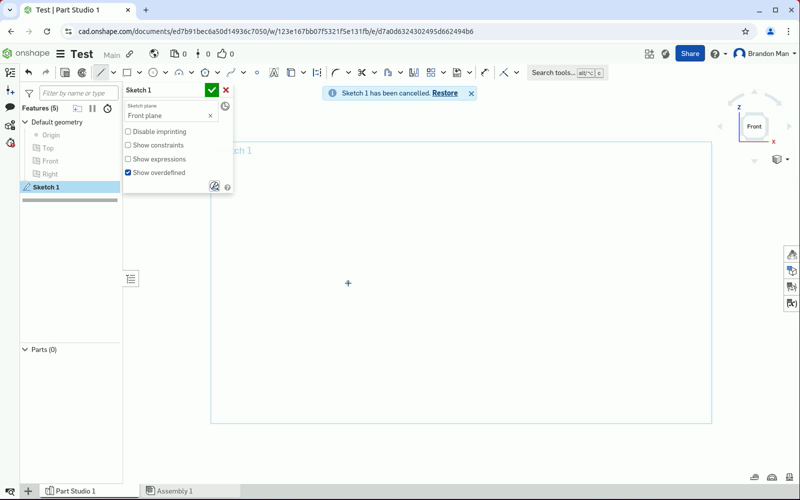
mouse_move(528, 282)
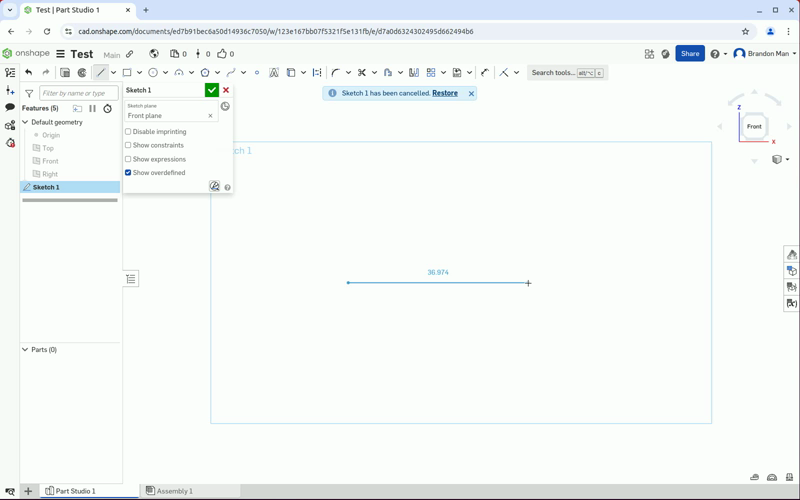
click(528, 282)
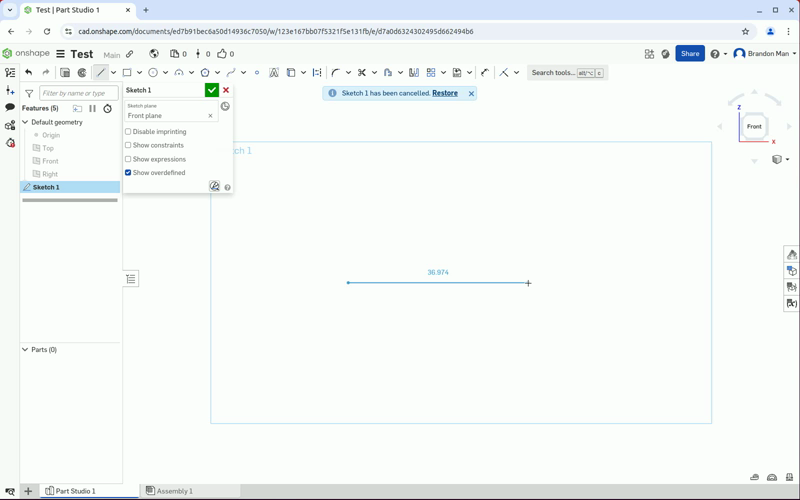
key_up(shift)
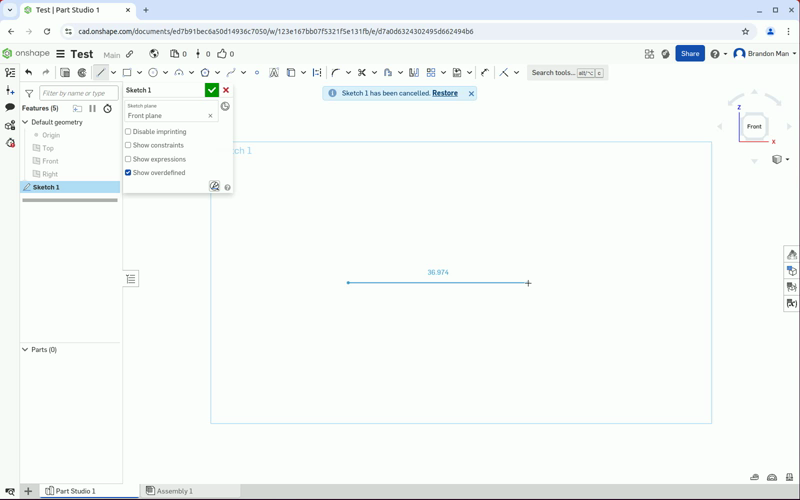
key_down(shift)
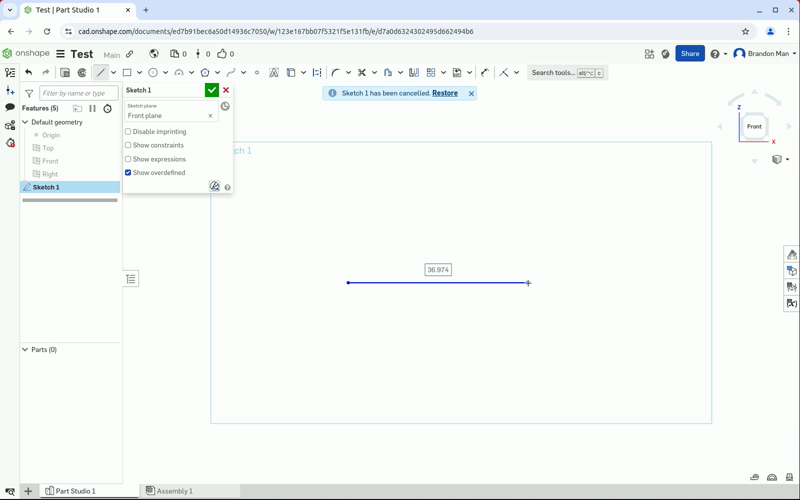
mouse_move(558, 282)
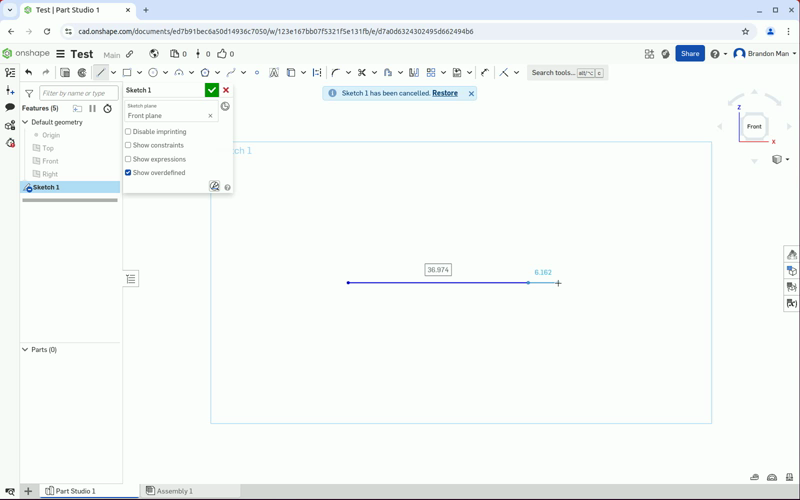
mouse_move(528, 260)
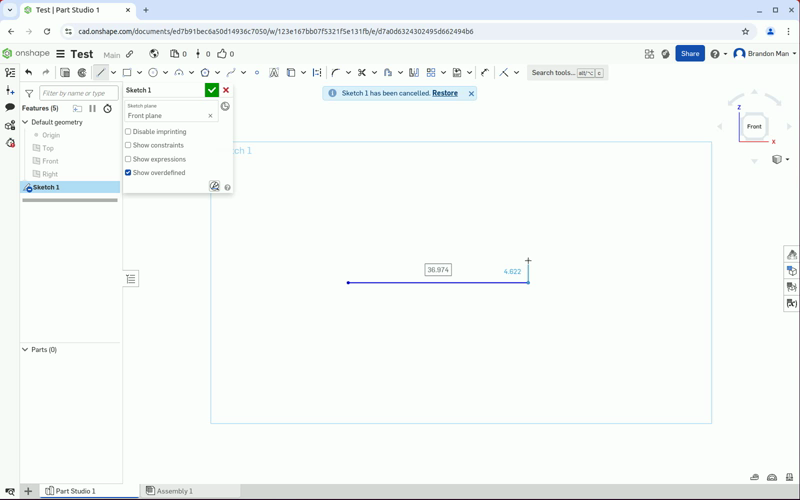
click(528, 260)
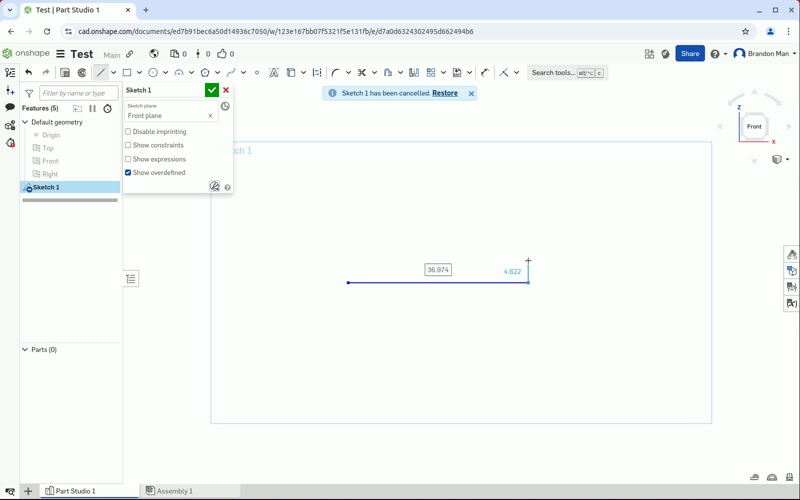
key_up(shift)
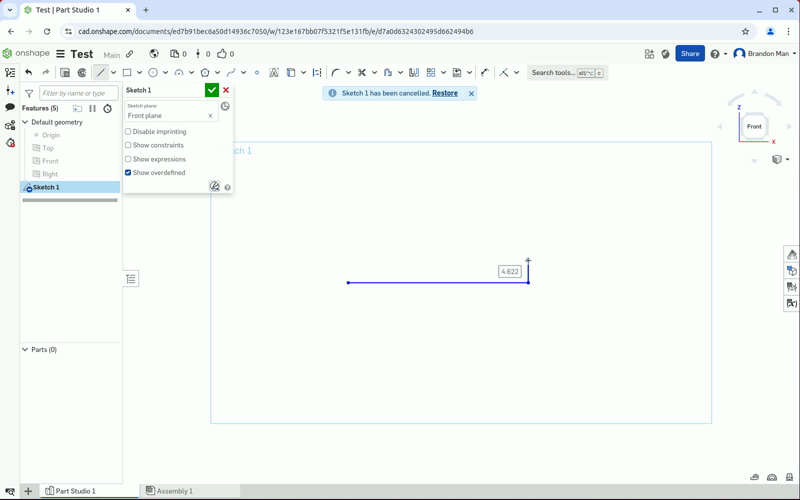
key_down(shift)
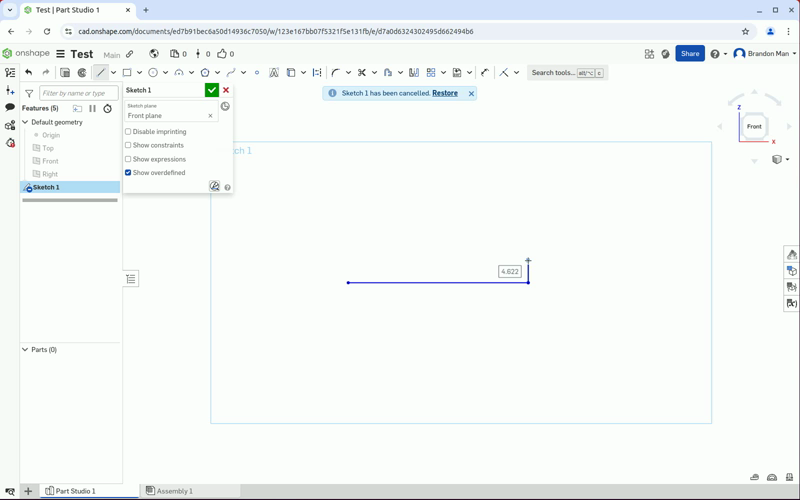
mouse_move(459, 260)
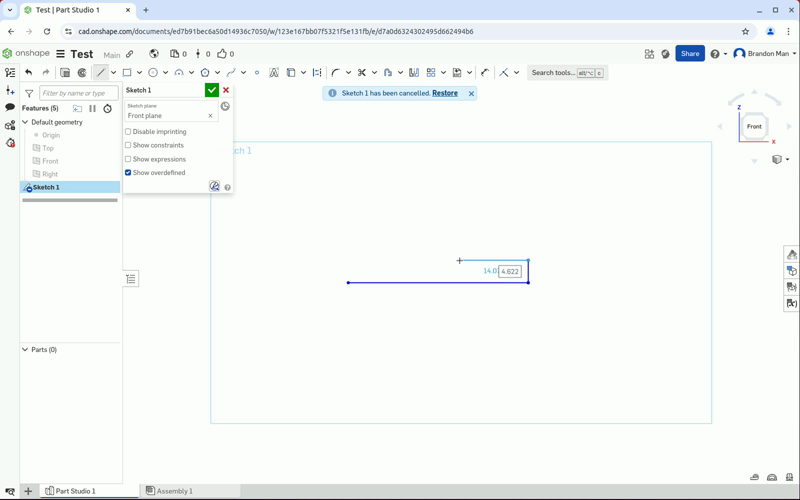
click(459, 260)
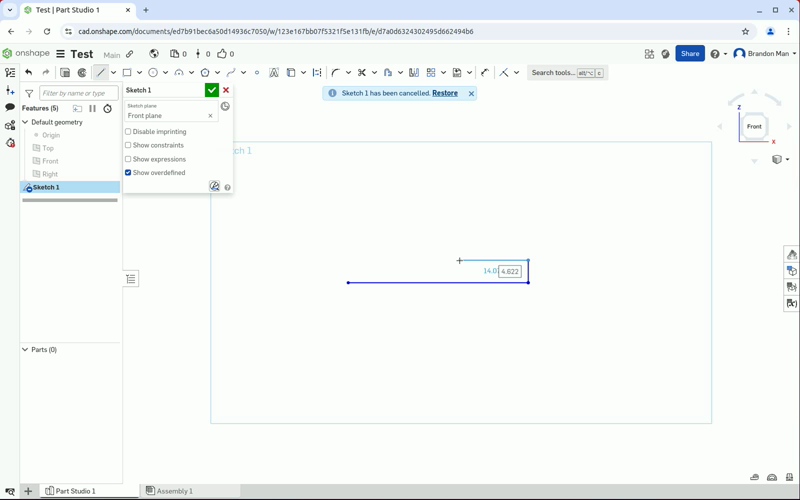
key_up(shift)
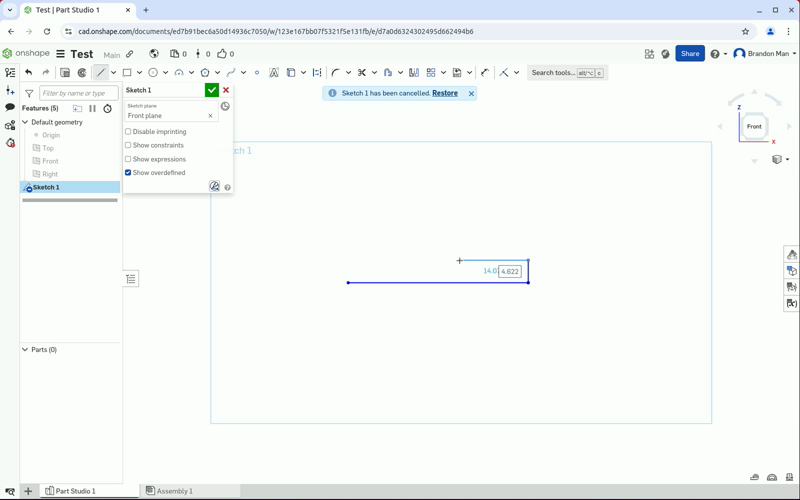
key_down(shift)
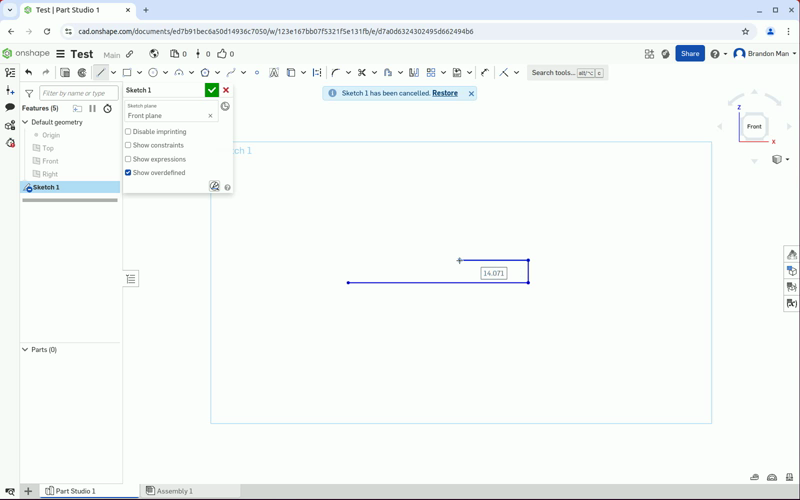
mouse_move(489, 260)
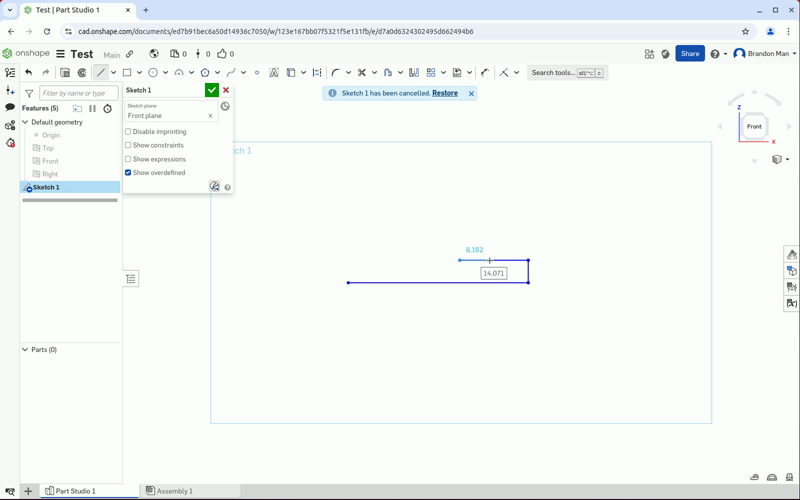
mouse_move(459, 237)
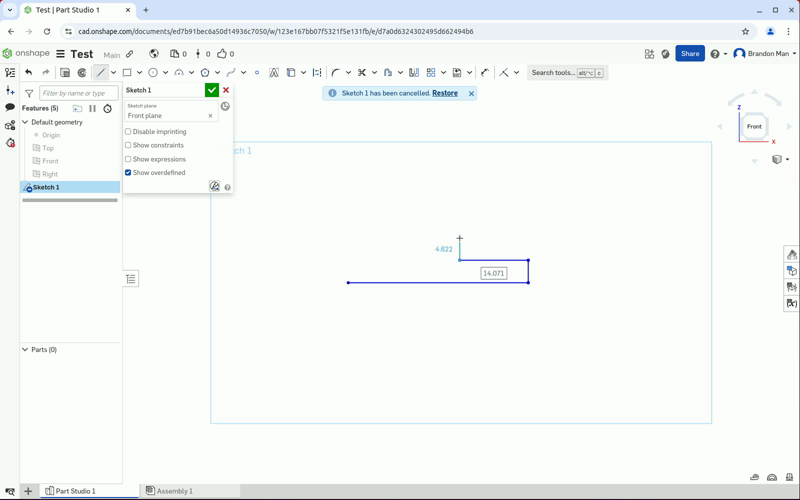
click(459, 237)
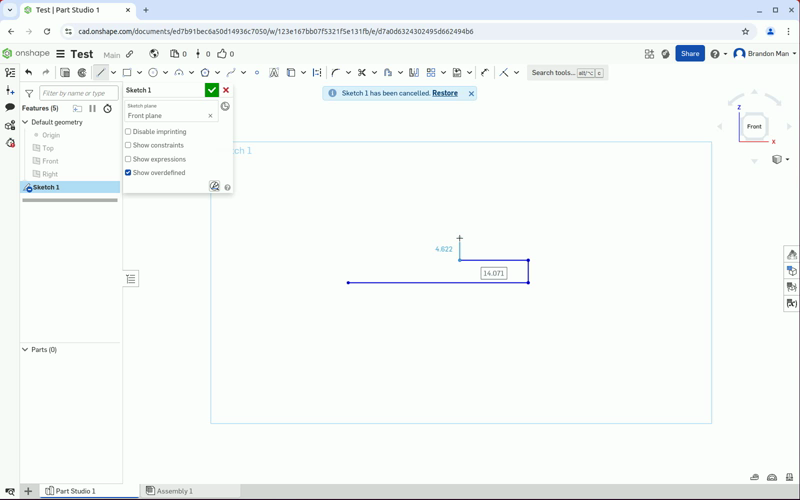
key_up(shift)
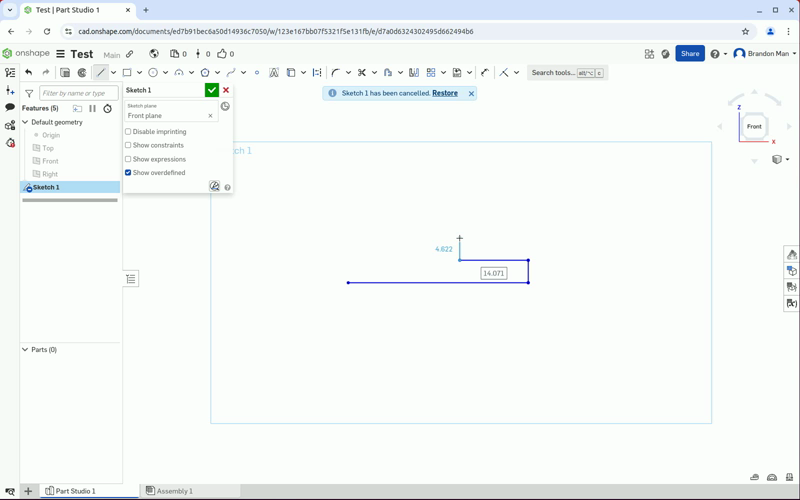
key_down(shift)
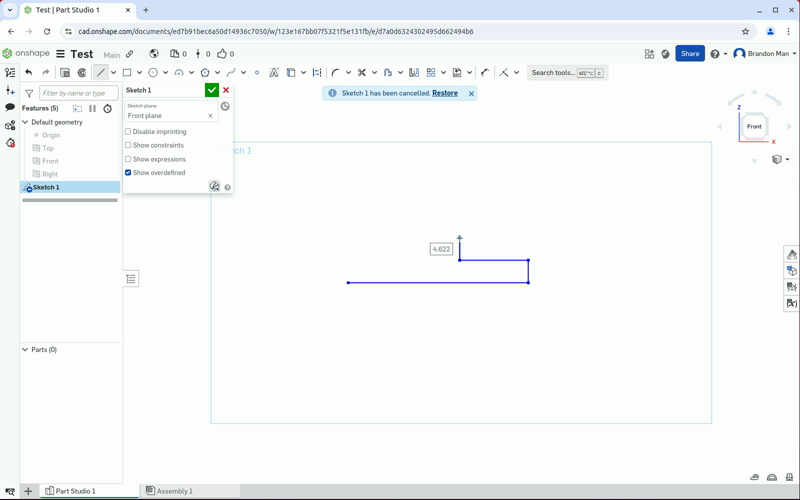
mouse_move(348, 237)
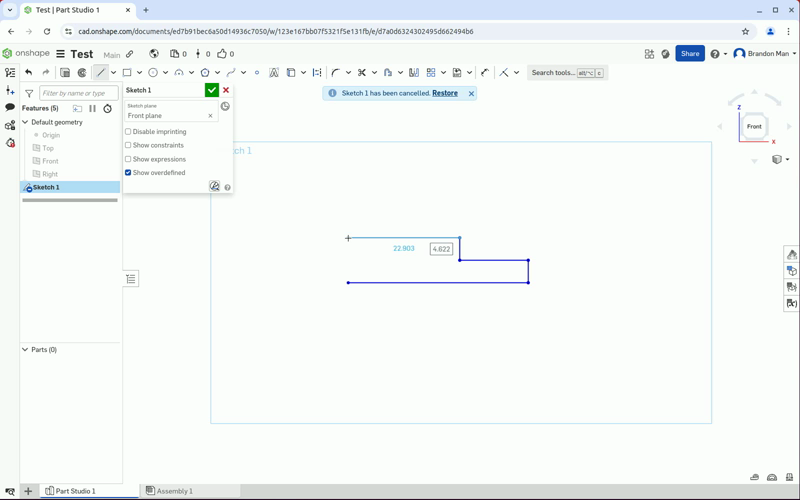
click(348, 237)
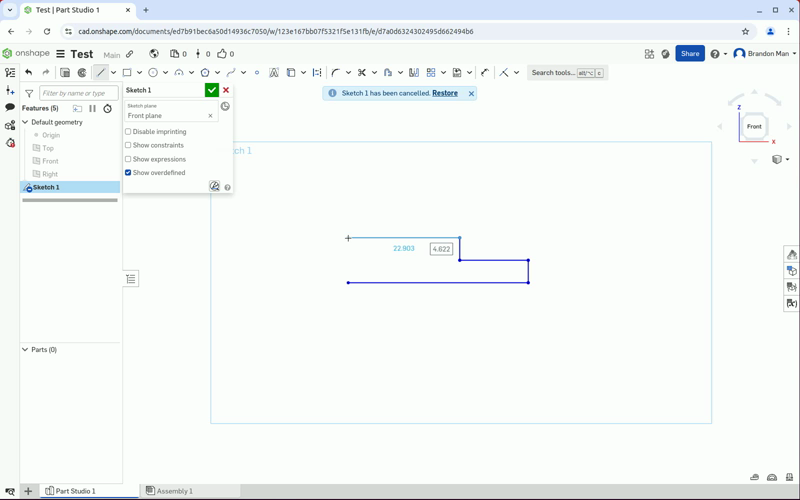
key_up(shift)
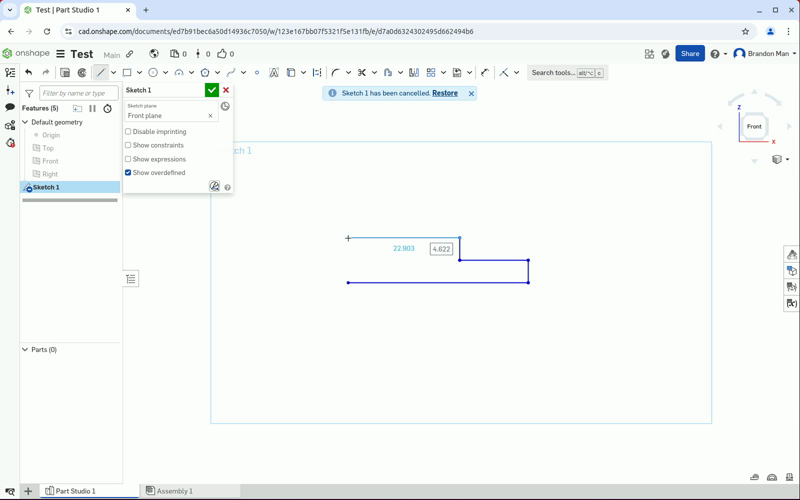
mouse_move(378, 237)
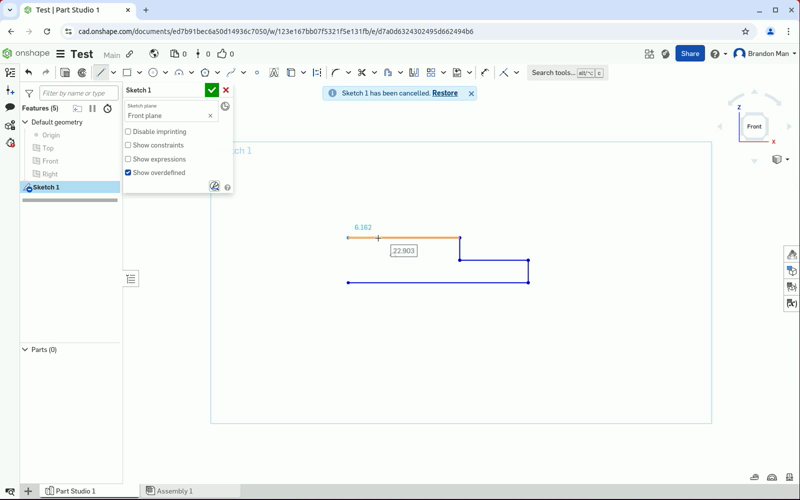
key_down(shift)
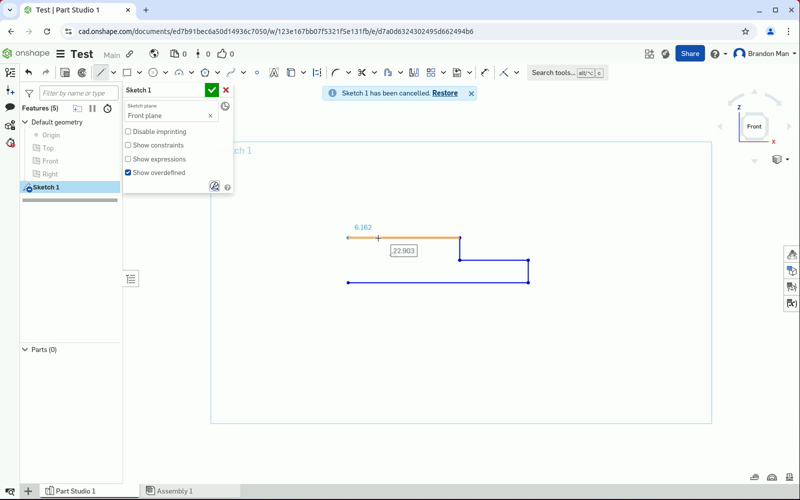
mouse_move(348, 282)
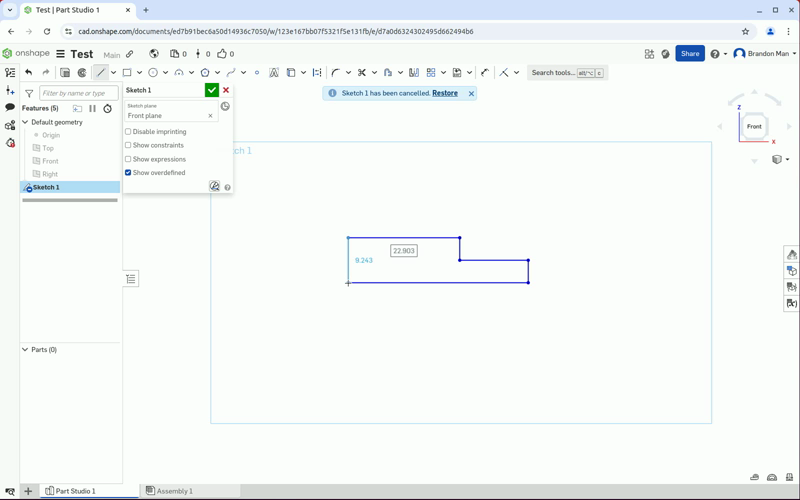
key_up(shift)
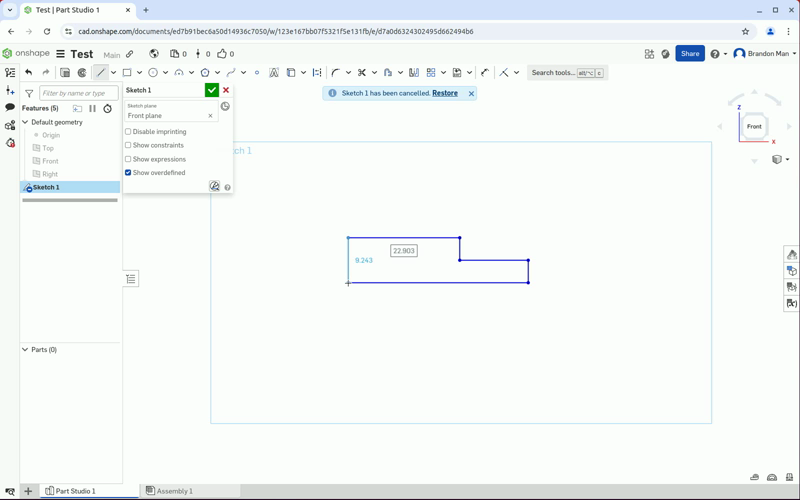
click(348, 282)
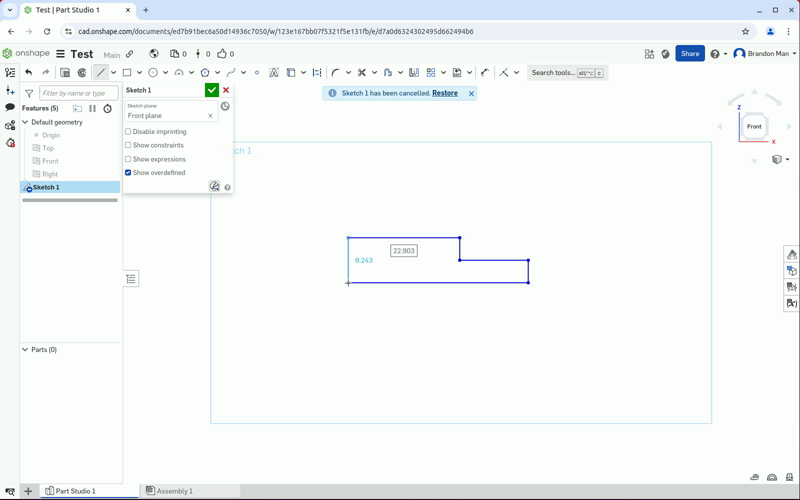
key(esc)
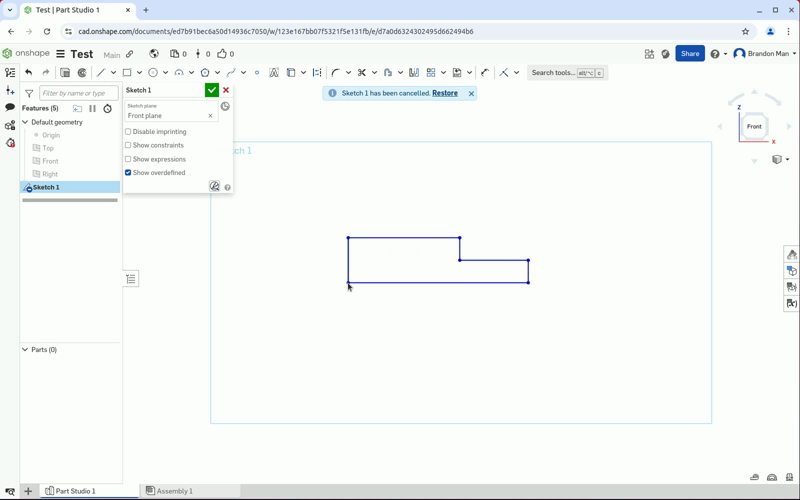
mouse_move(392, 277)
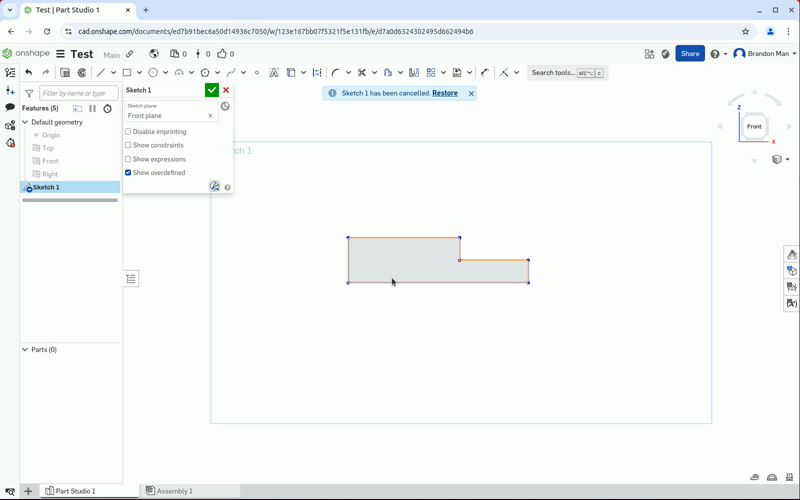
click(392, 277)
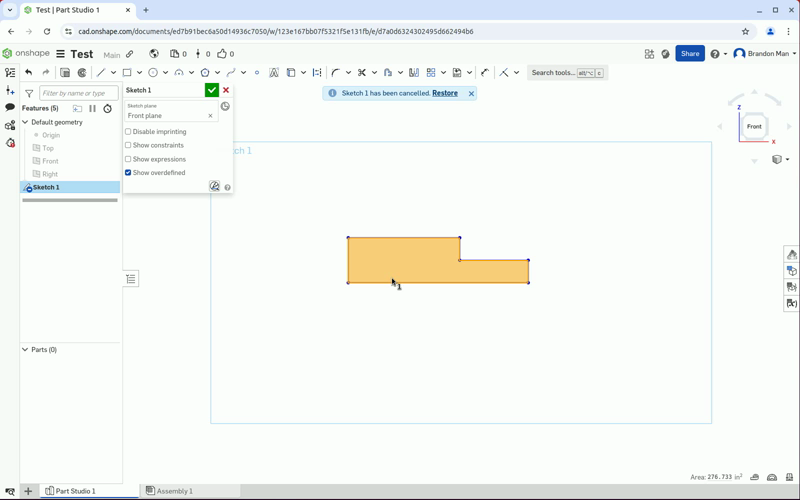
mouse_move(73, 352)
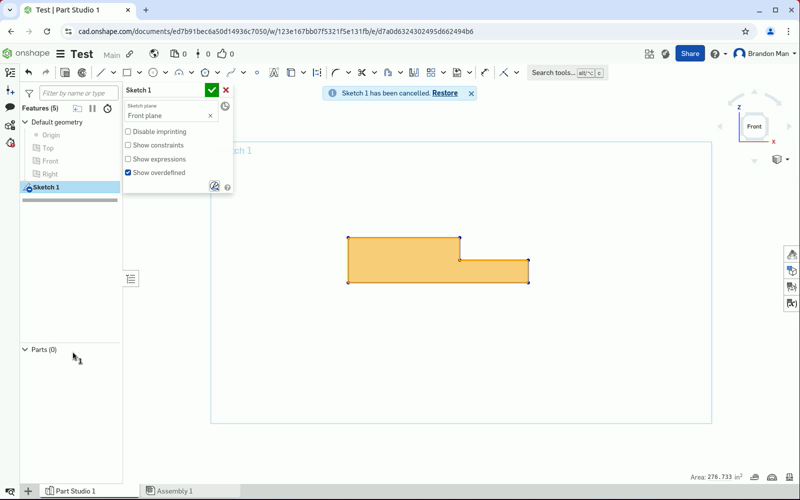
key(shift+y)
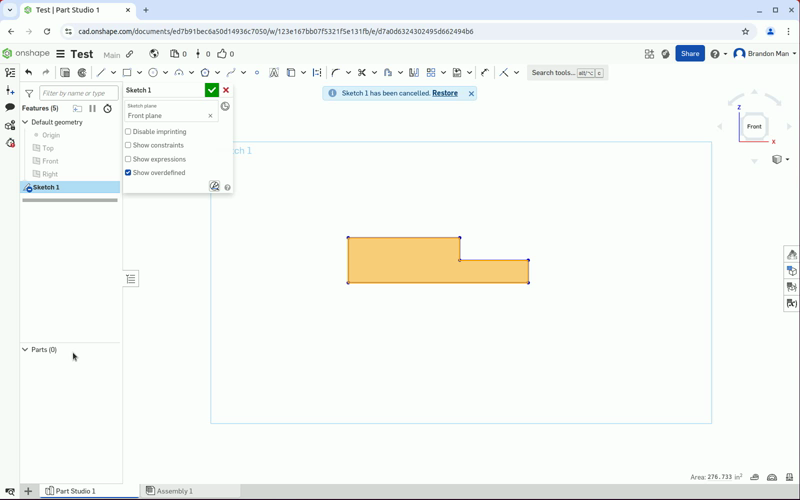
key(shift+e)
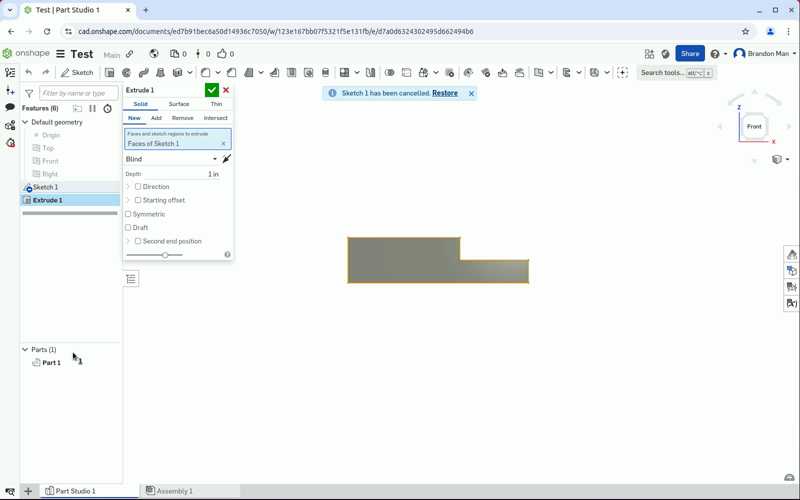
mouse_move(143, 106)
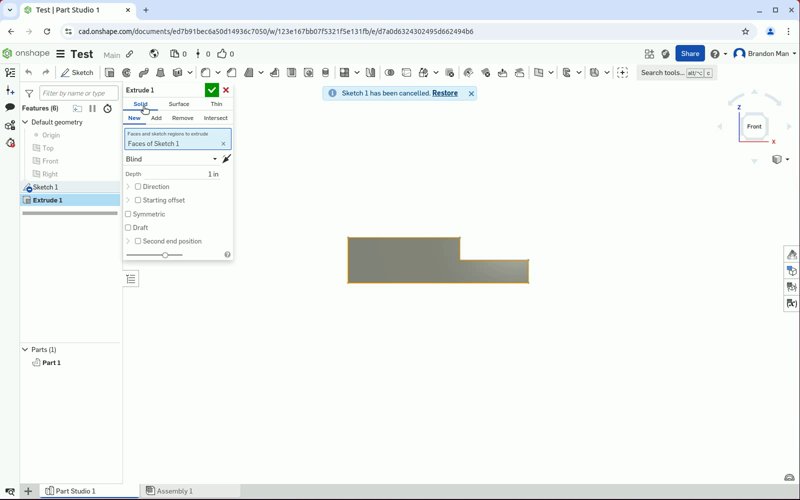
click(143, 106)
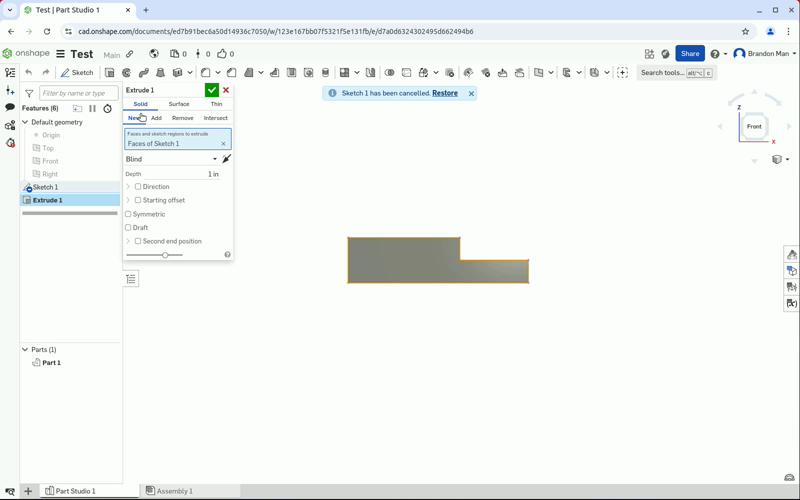
mouse_move(137, 120)
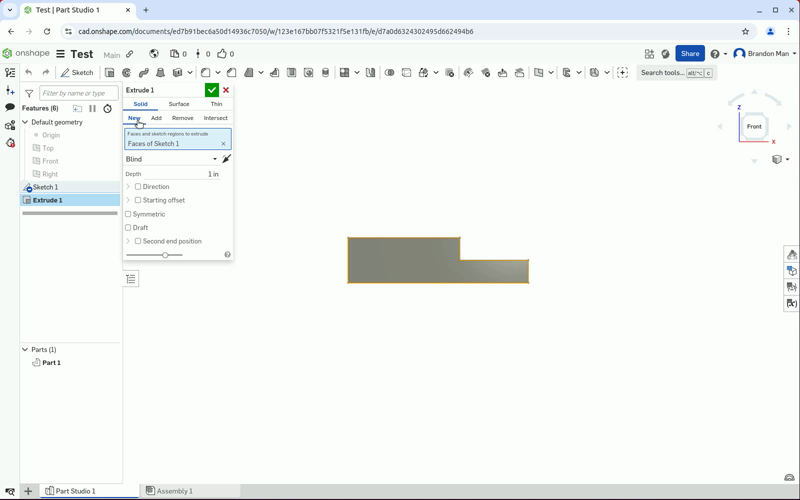
click(137, 120)
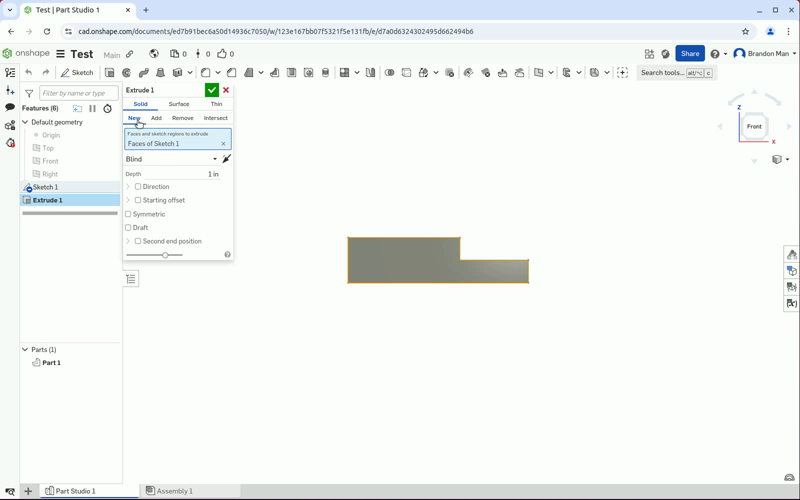
key(tab, 4)
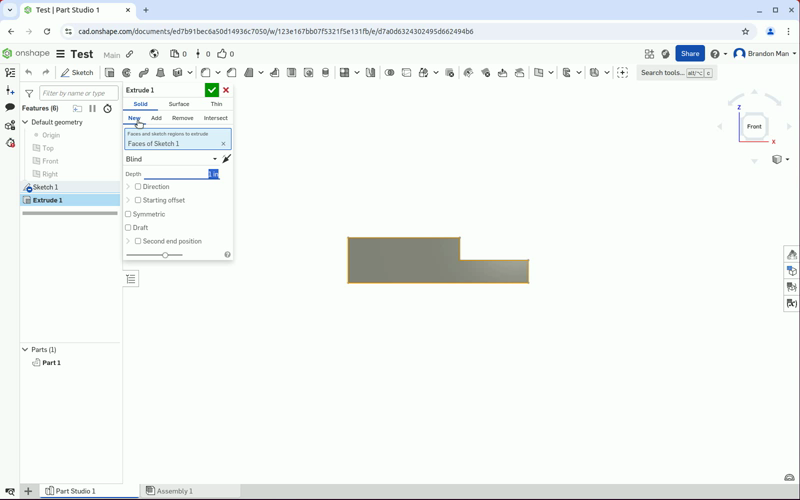
text(-4.574)
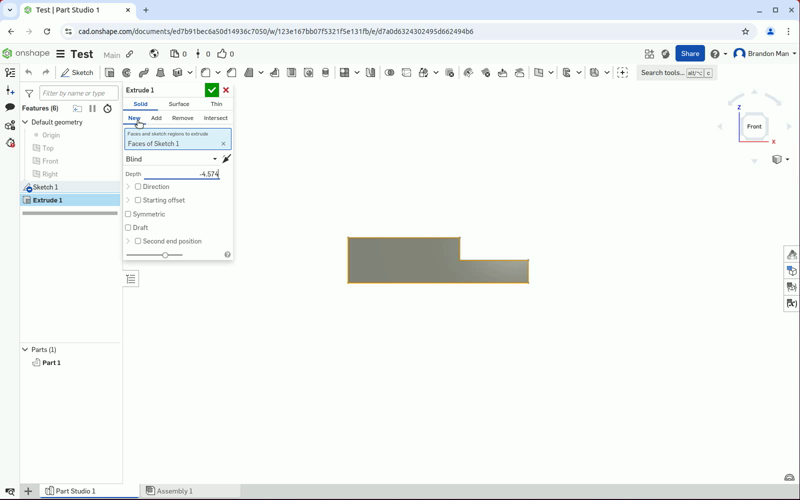
key(enter)
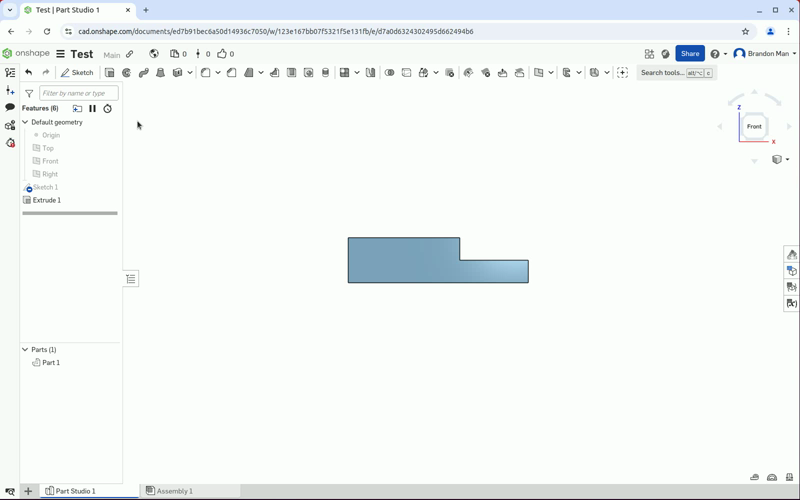
key(shift+h)
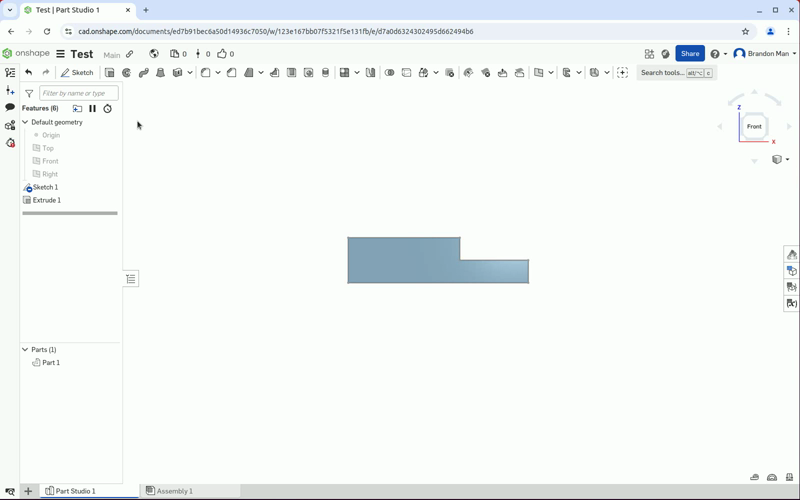
key(shift+h)
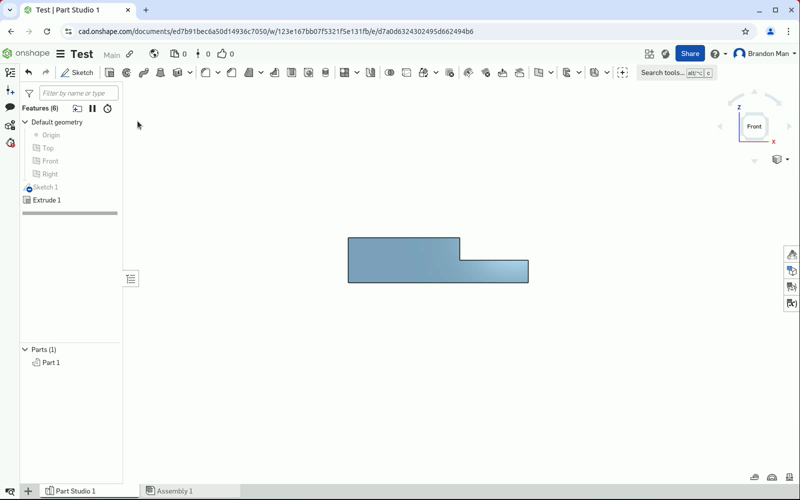
mouse_move(73, 189)
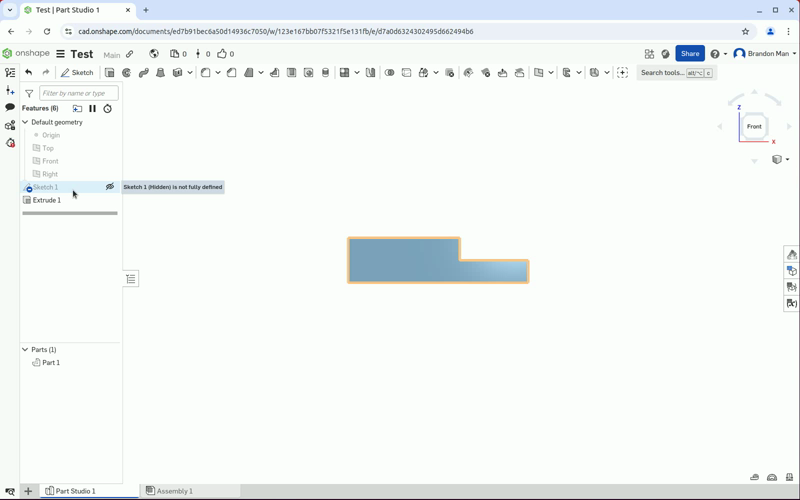
click(73, 189)
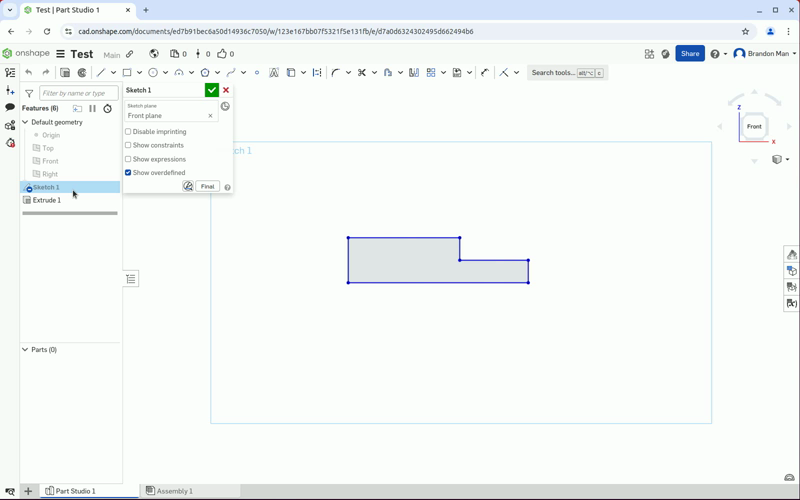
mouse_move(229, 92)
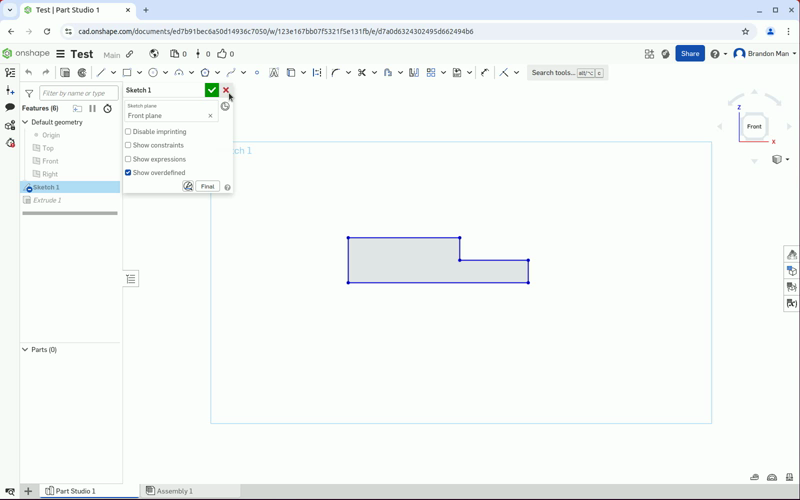
click(229, 92)
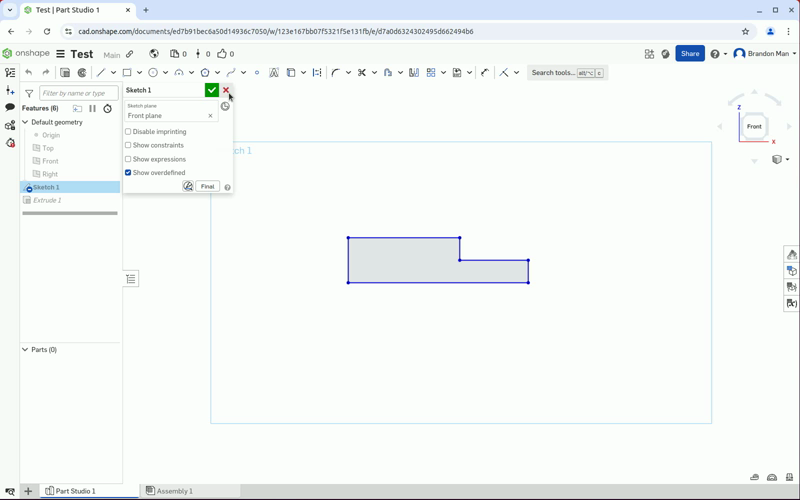
key(shift+s)
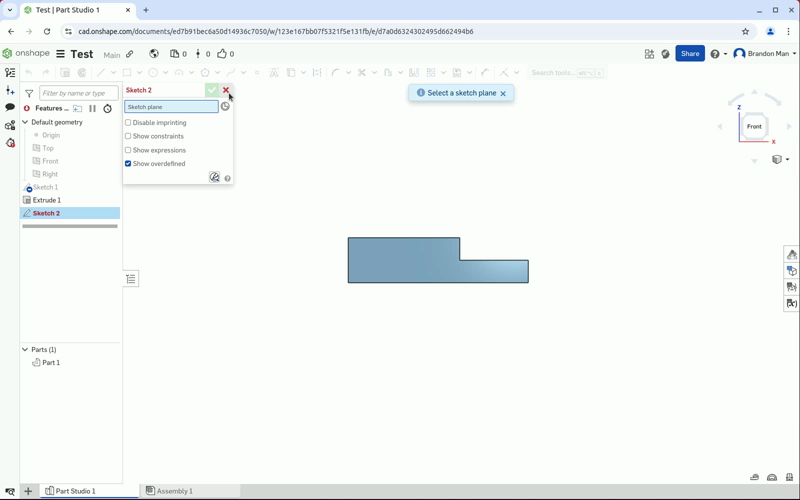
mouse_move(73, 163)
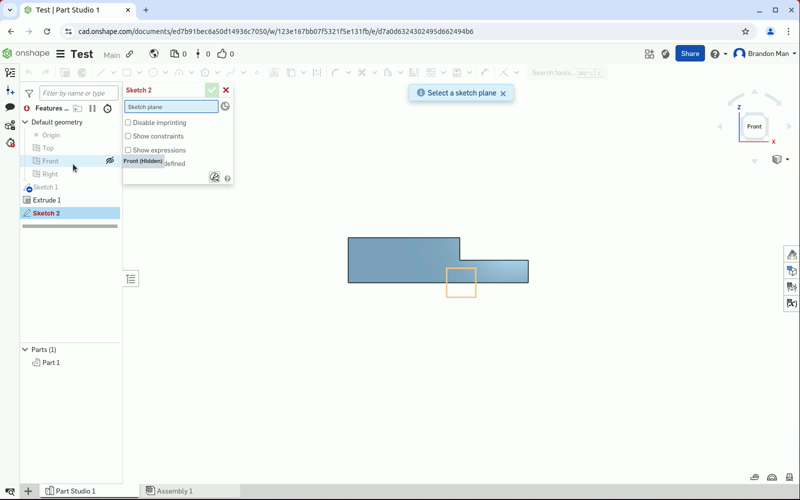
click(73, 163)
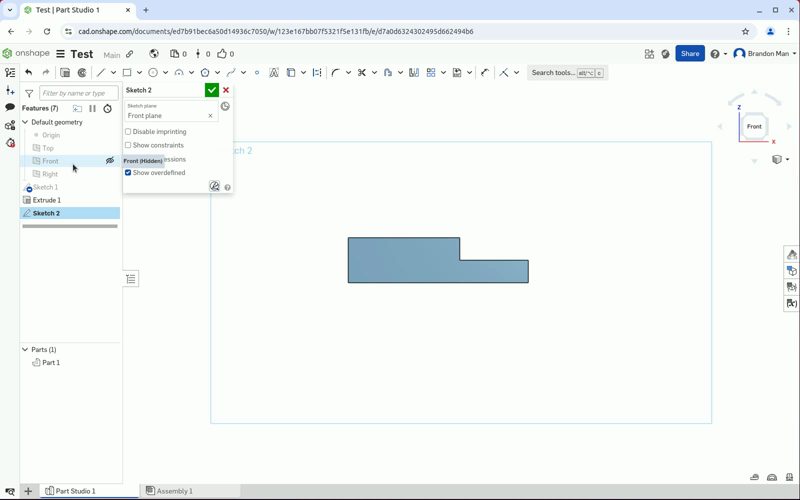
mouse_move(73, 352)
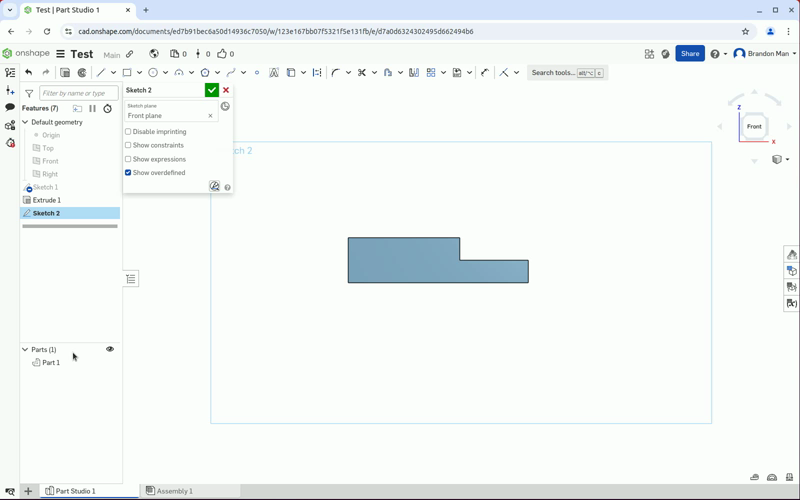
key(y)
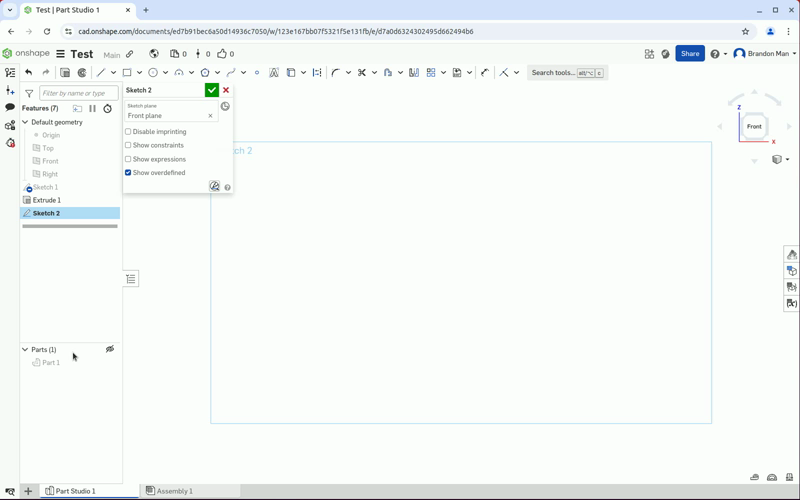
key(l)
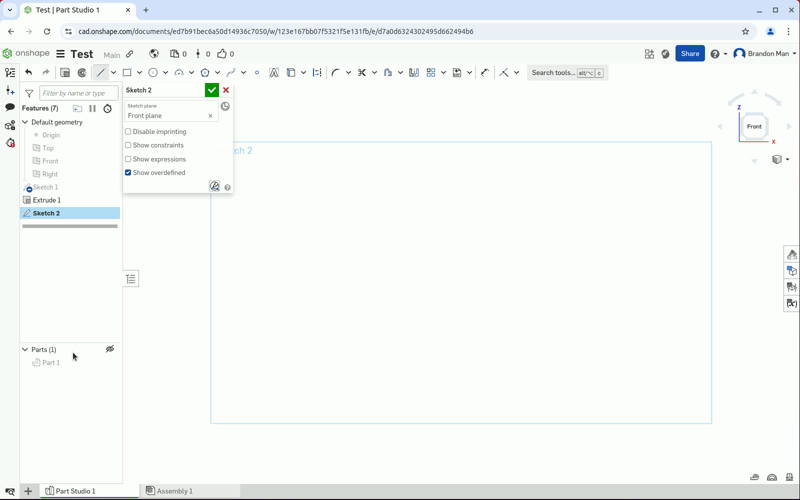
key_down(shift)
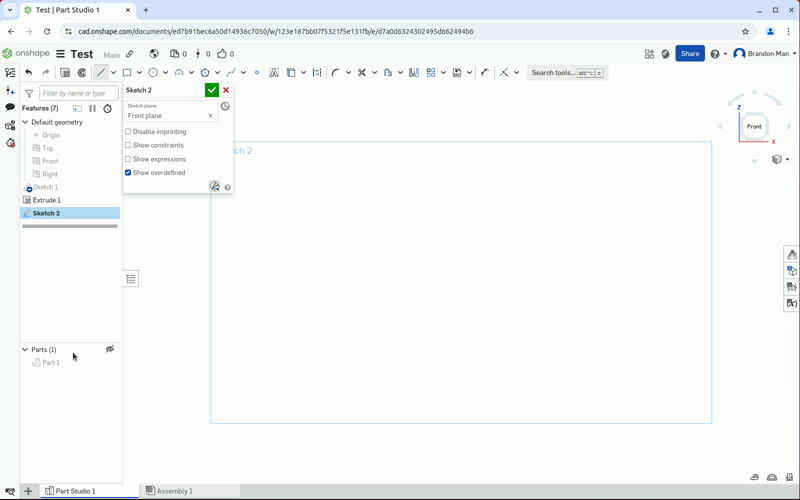
mouse_move(348, 305)
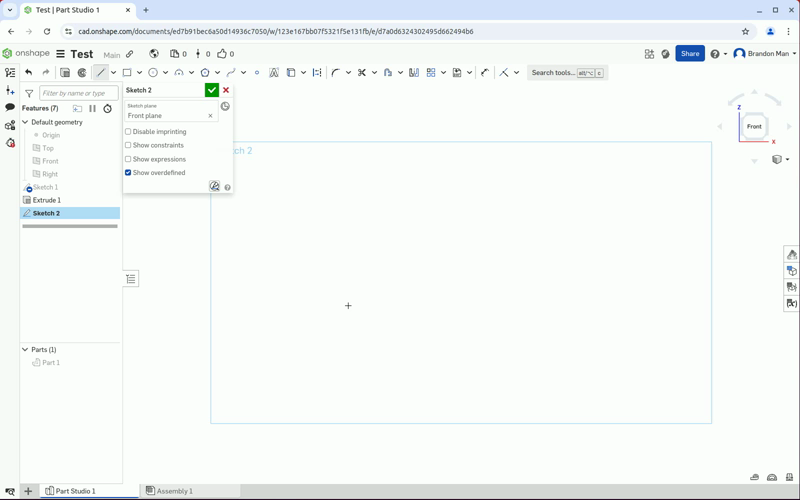
click(348, 305)
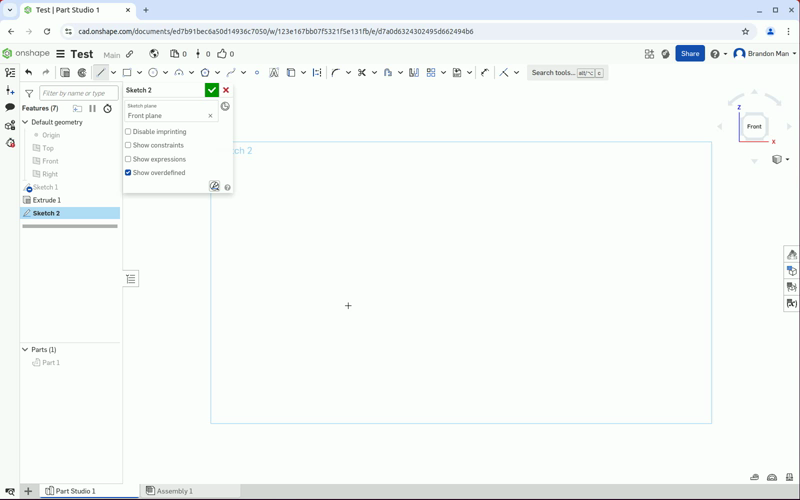
key_up(shift)
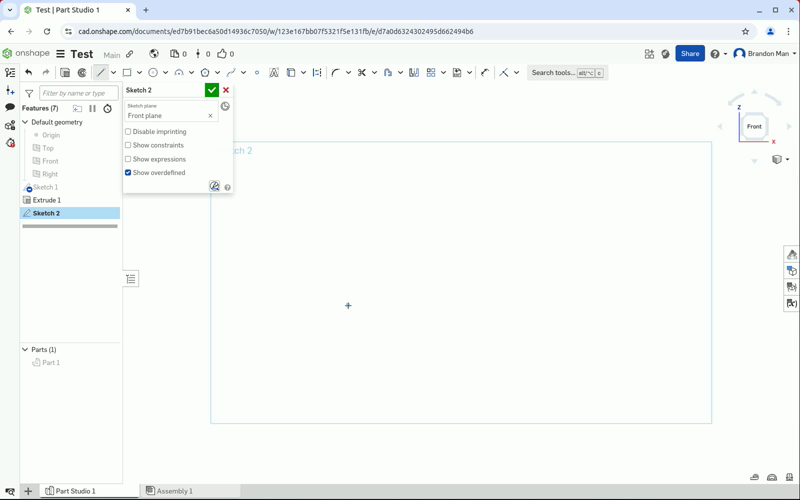
key_down(shift)
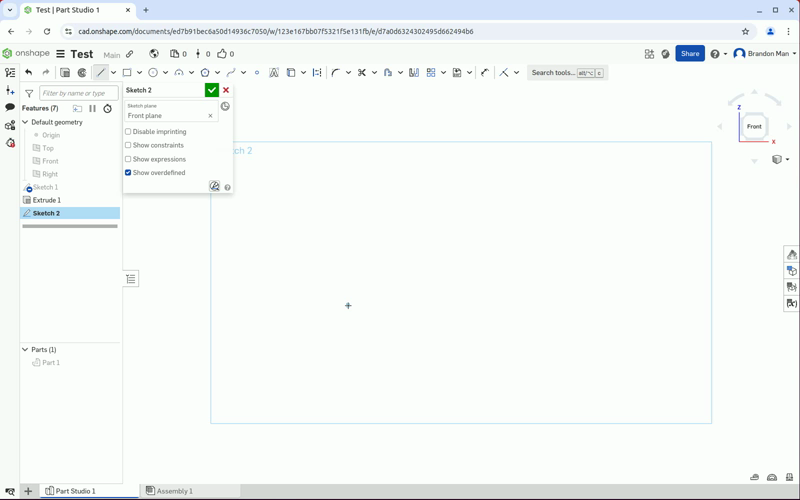
mouse_move(528, 305)
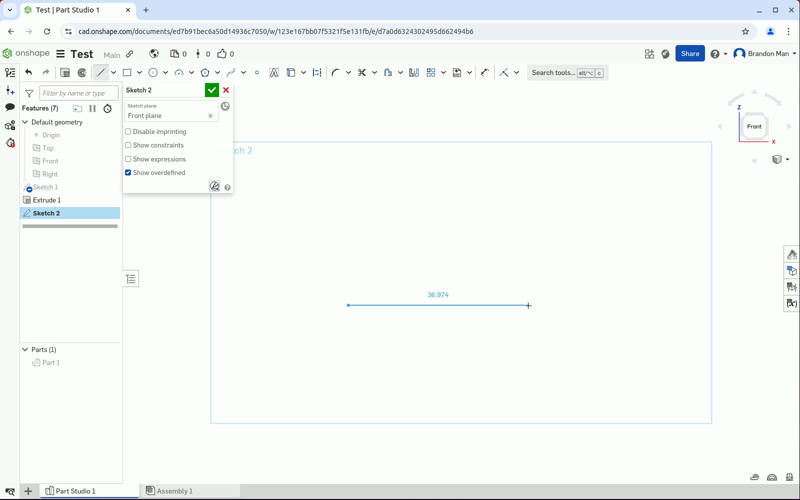
click(528, 305)
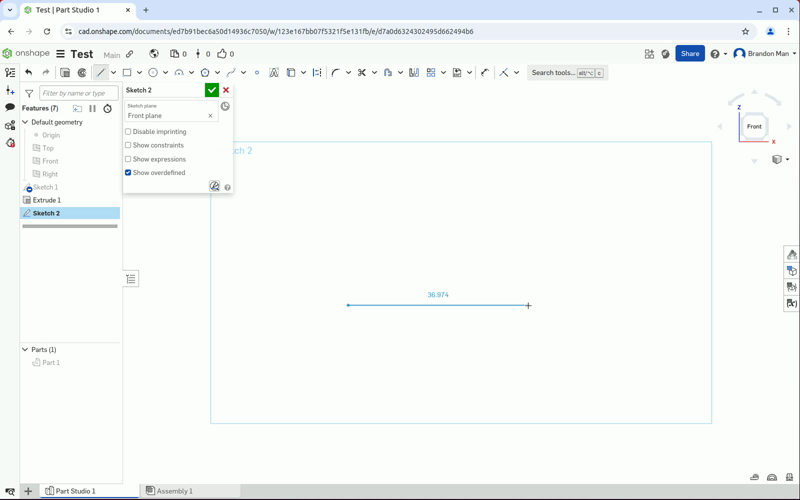
key_up(shift)
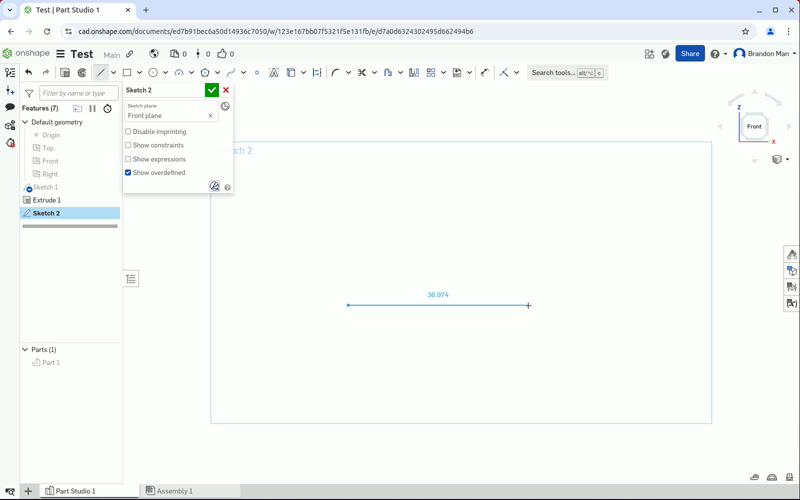
key_down(shift)
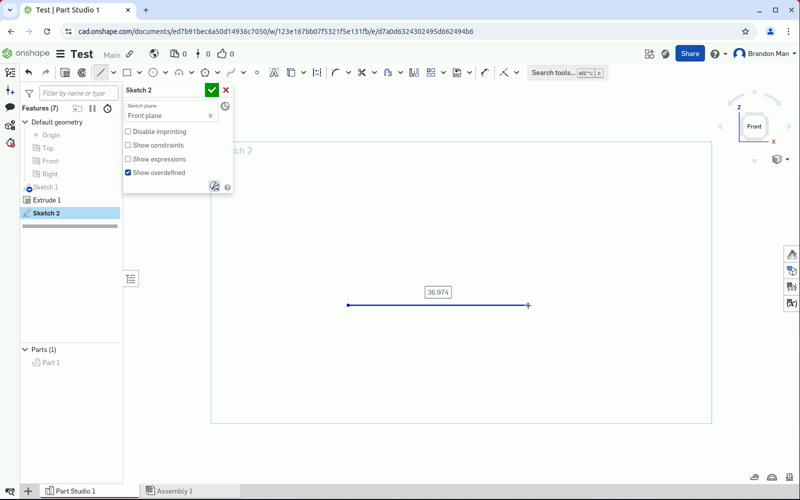
mouse_move(558, 305)
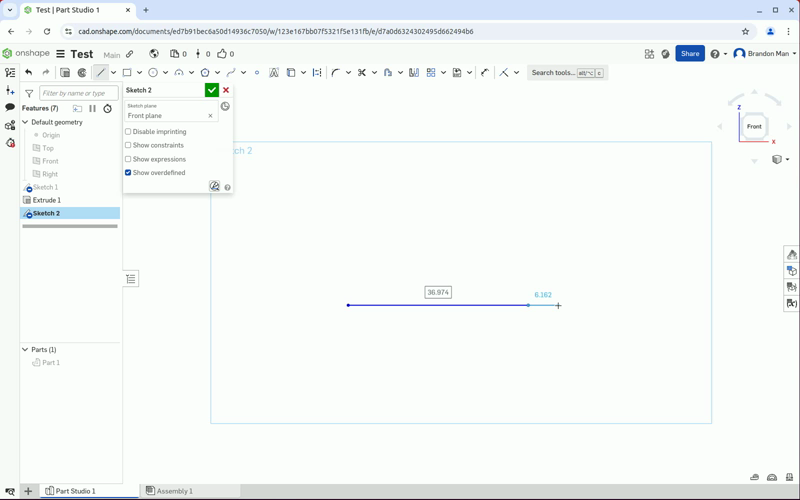
mouse_move(528, 282)
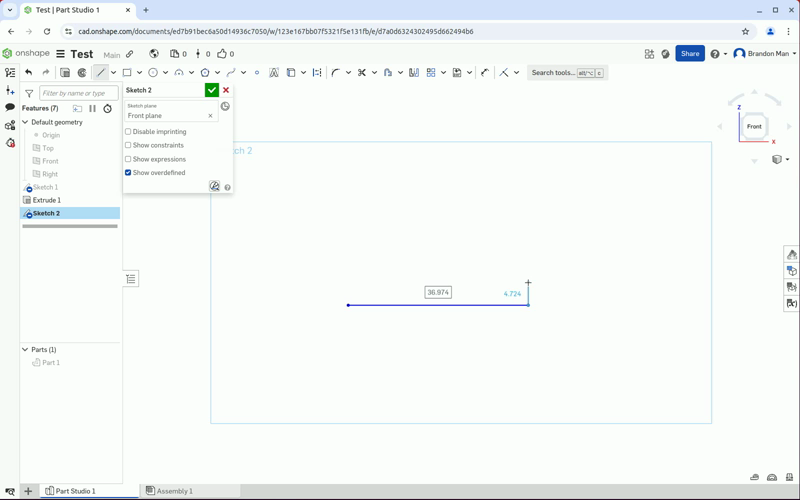
click(528, 282)
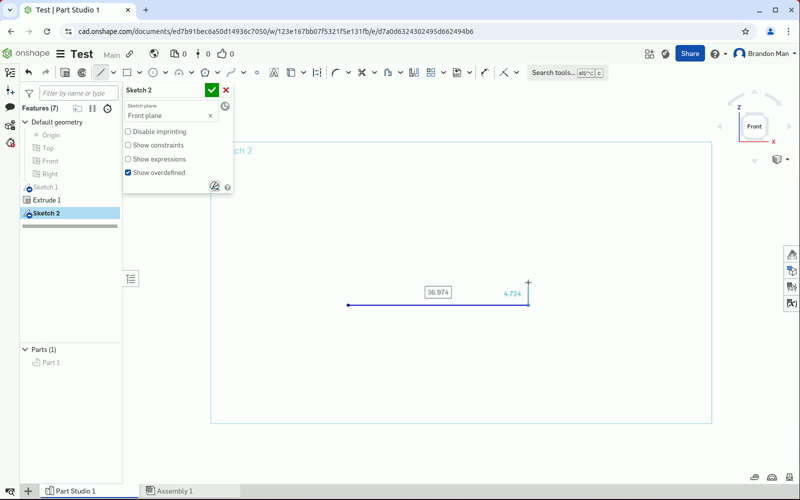
key_up(shift)
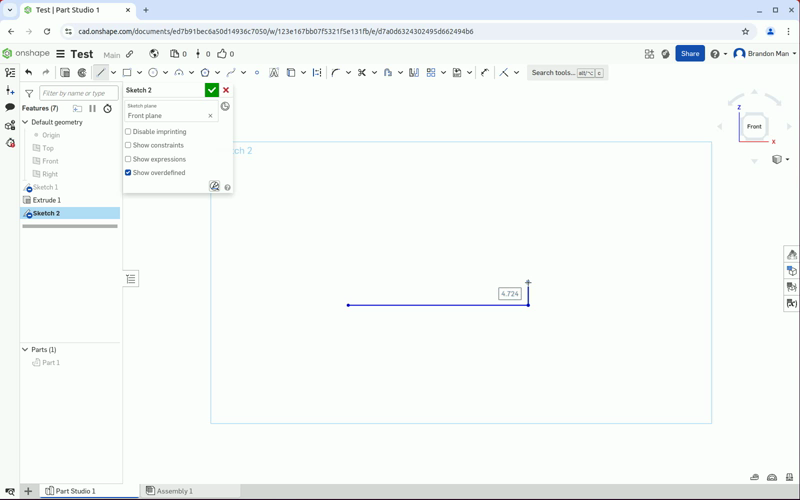
key_down(shift)
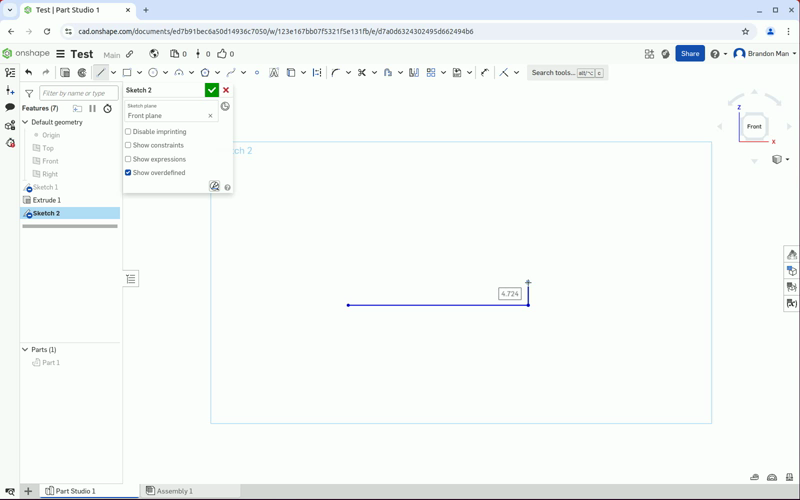
mouse_move(348, 282)
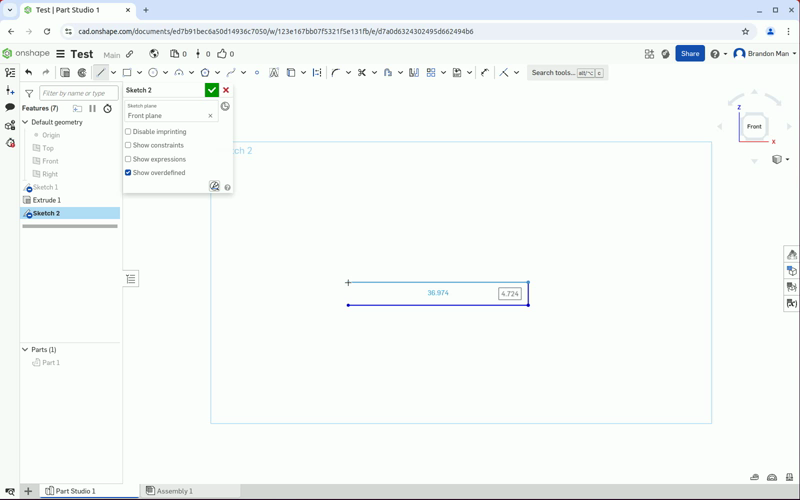
click(348, 282)
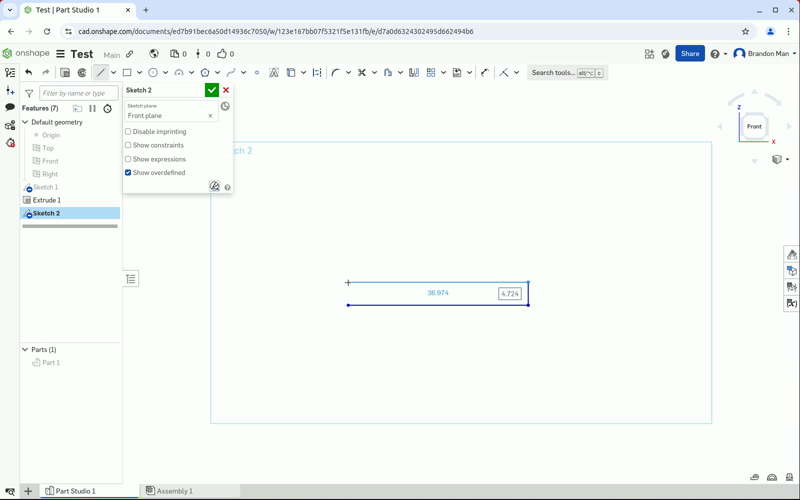
key_up(shift)
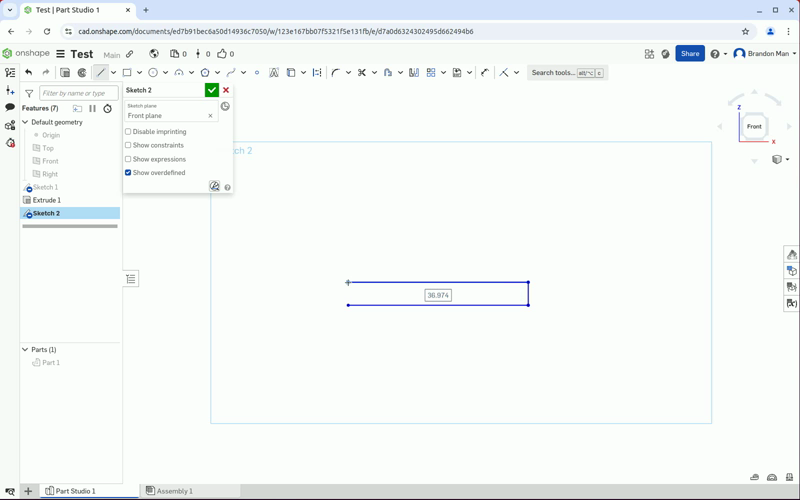
mouse_move(378, 282)
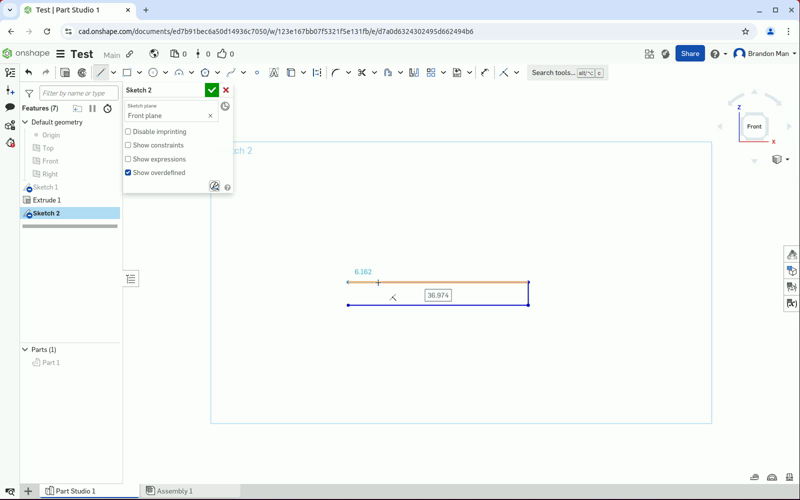
key_down(shift)
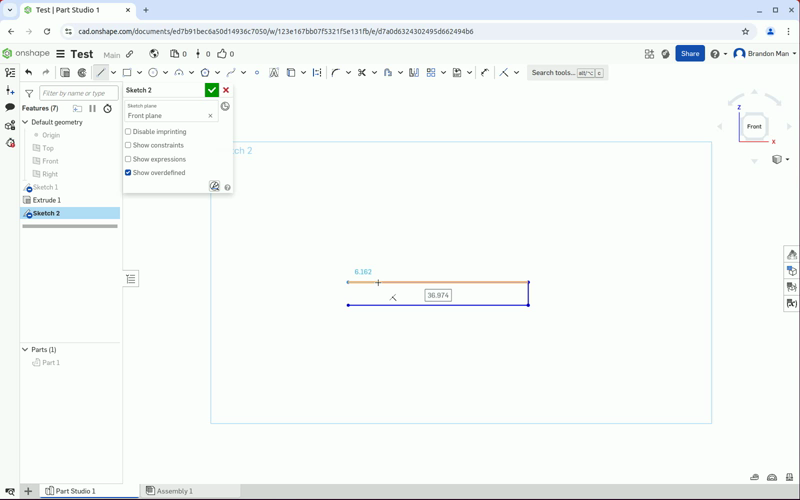
mouse_move(348, 305)
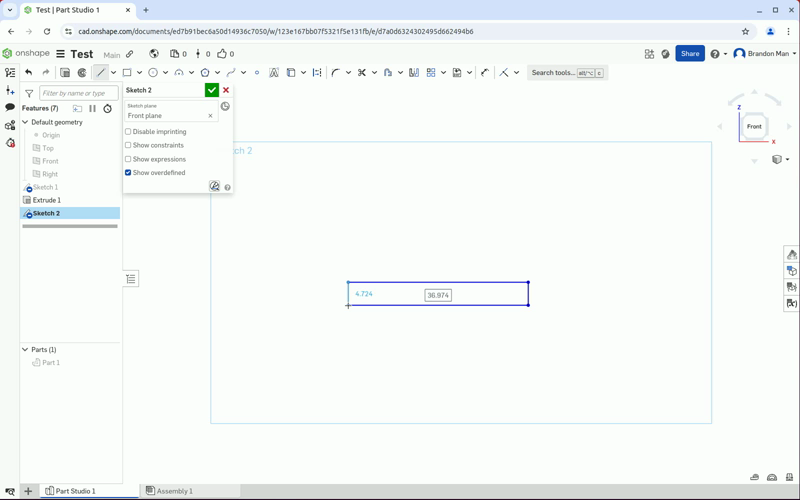
key_up(shift)
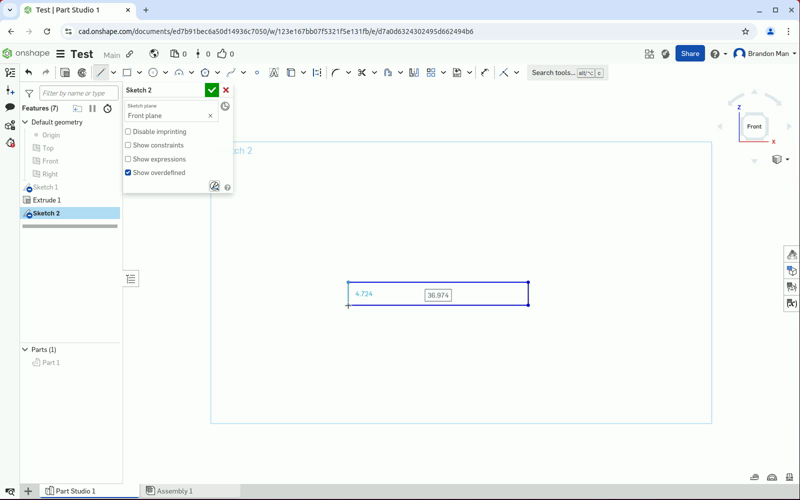
click(348, 305)
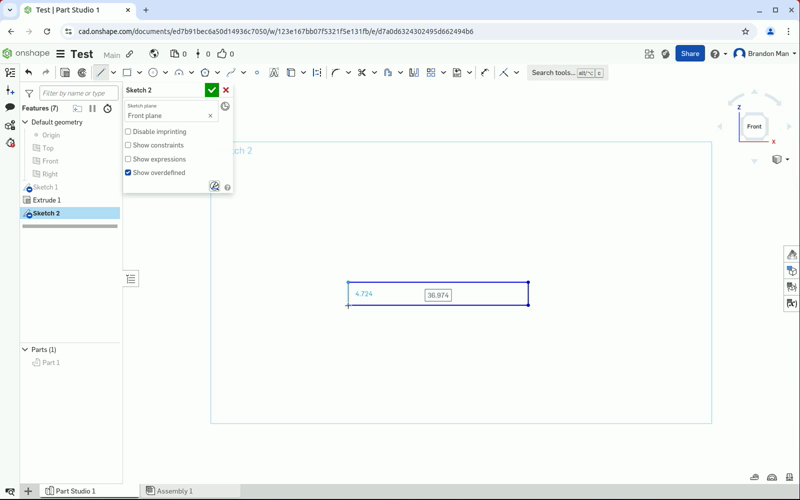
key(esc)
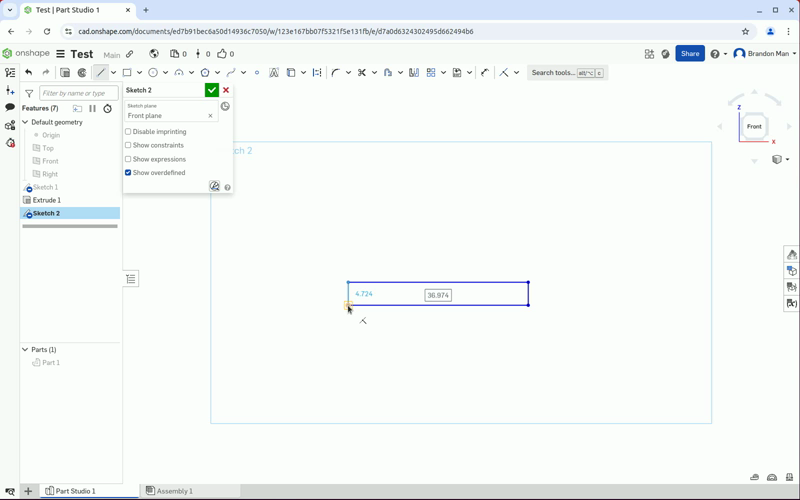
mouse_move(479, 288)
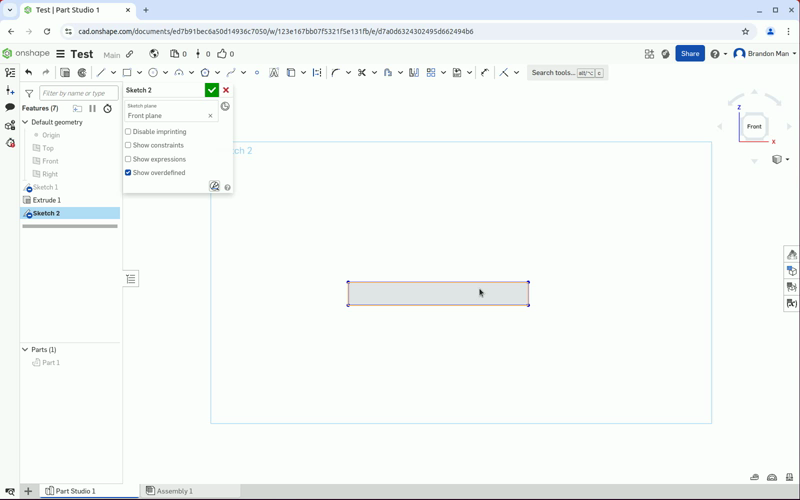
click(479, 288)
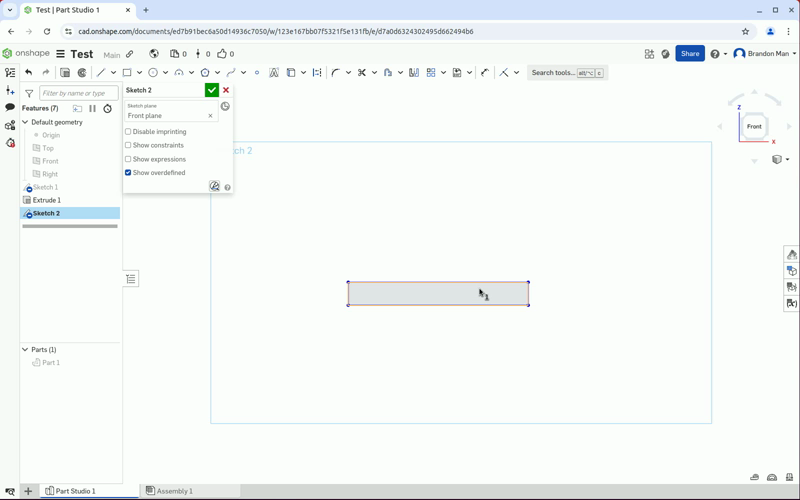
mouse_move(73, 352)
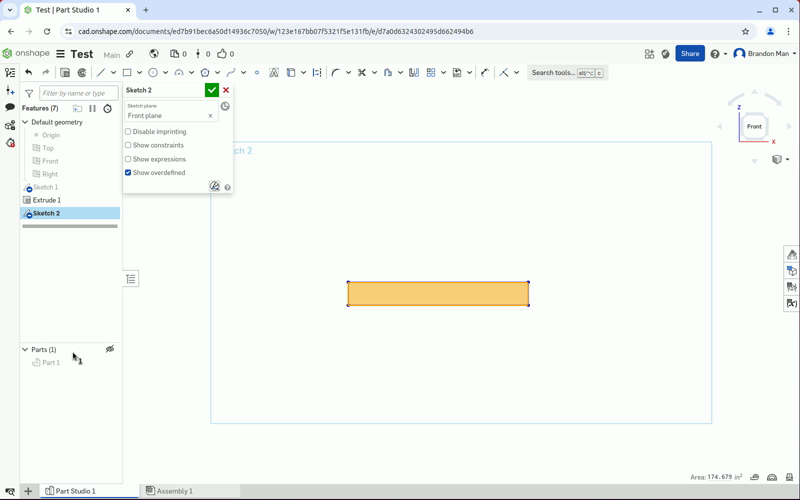
key(shift+y)
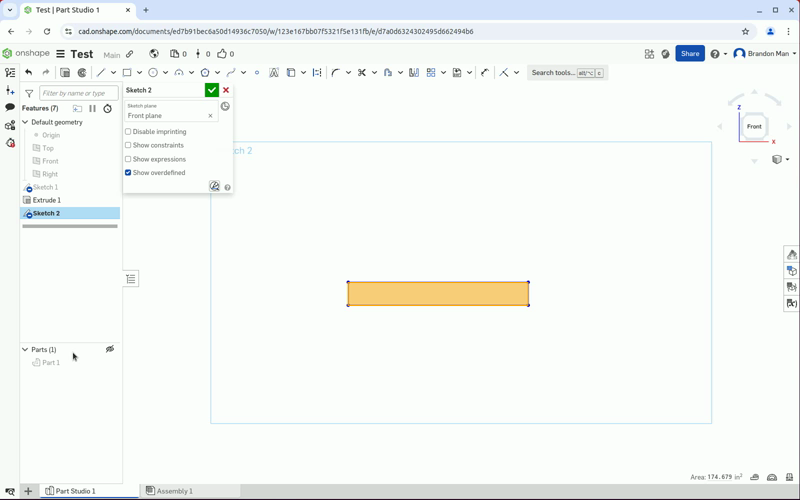
key(shift+e)
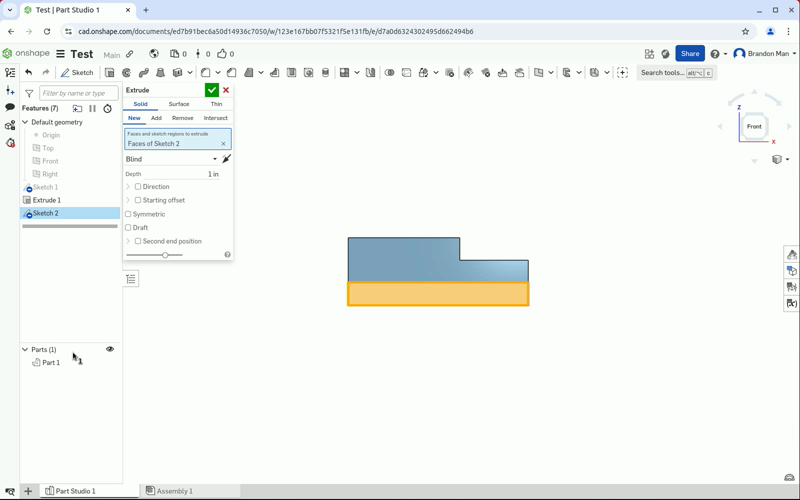
mouse_move(143, 106)
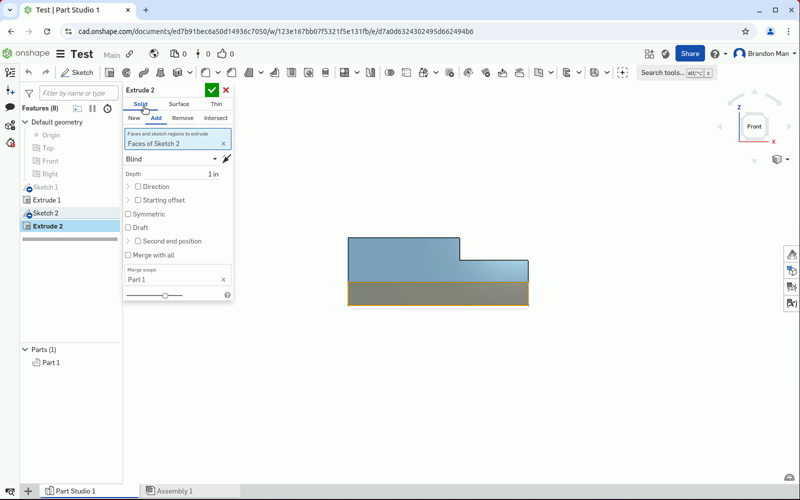
click(143, 106)
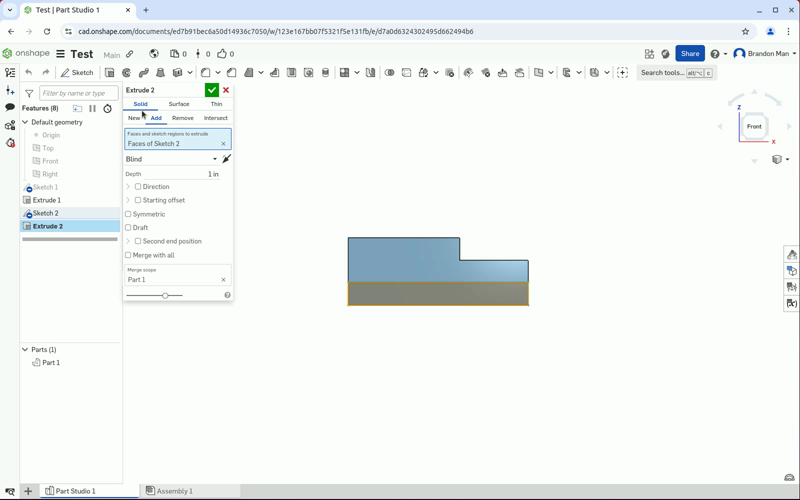
mouse_move(137, 120)
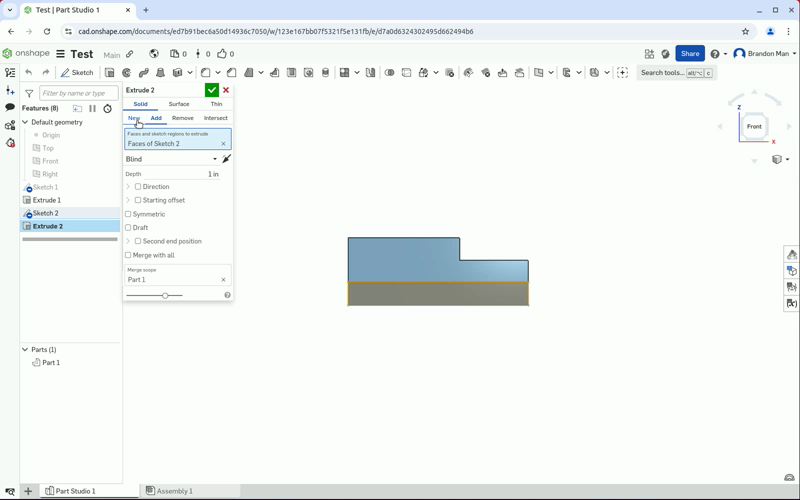
click(137, 120)
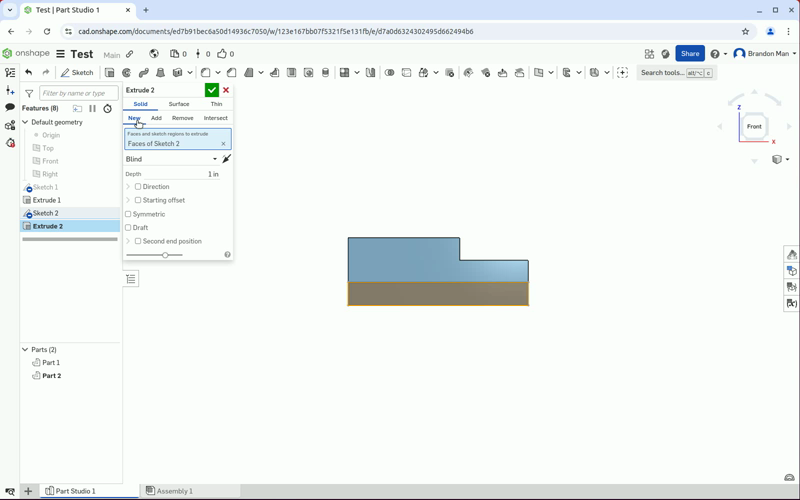
key(tab, 4)
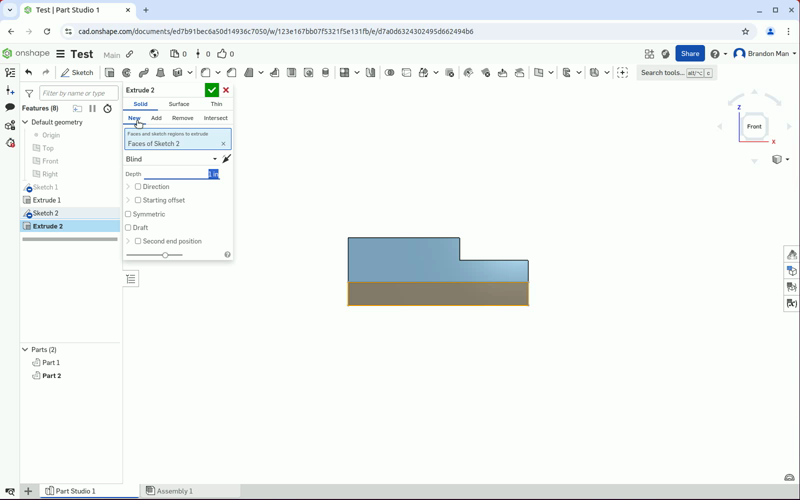
text(9.148)
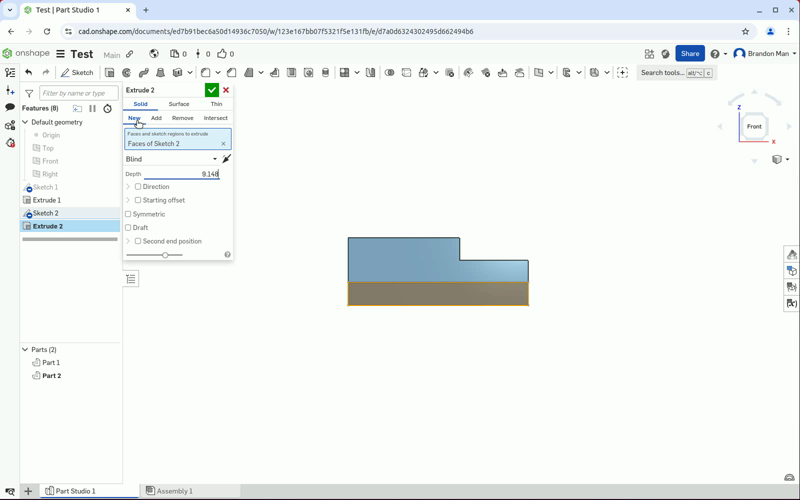
key(tab, 3)
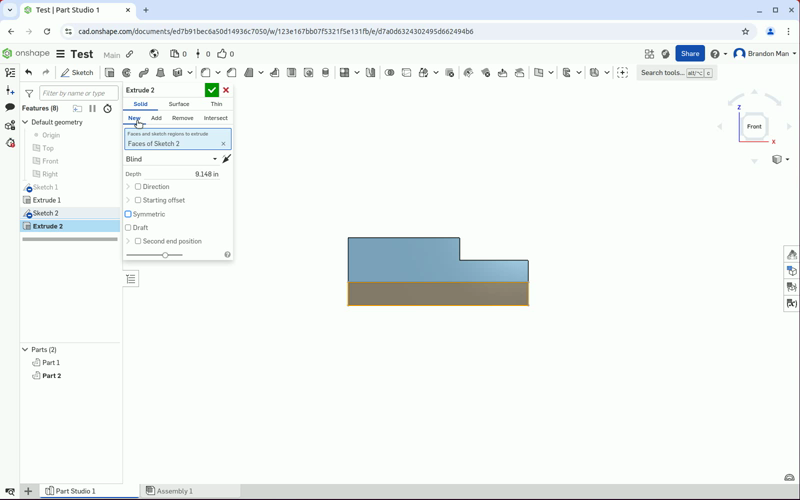
key(space)
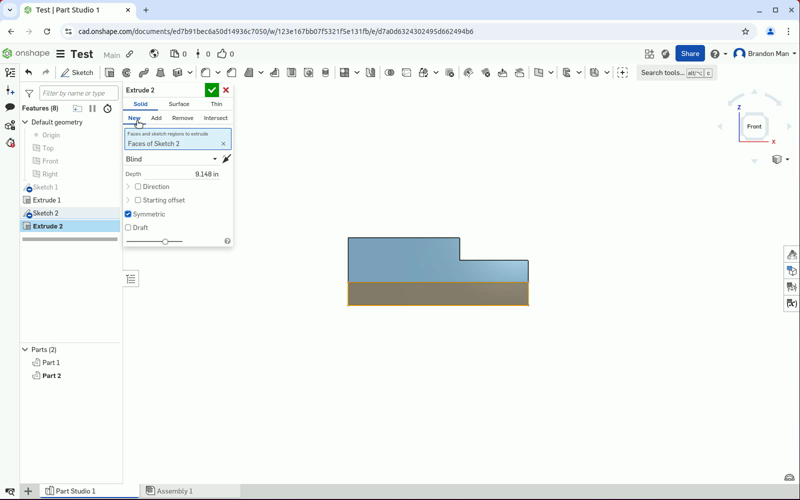
key(enter)
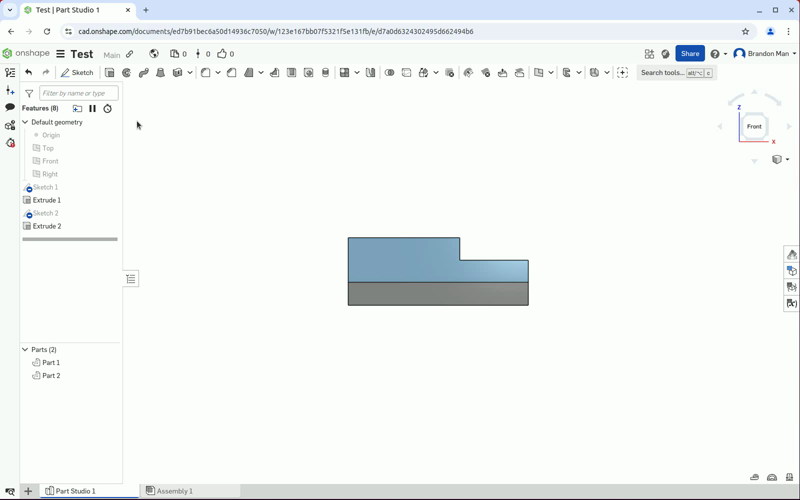
key(shift+h)
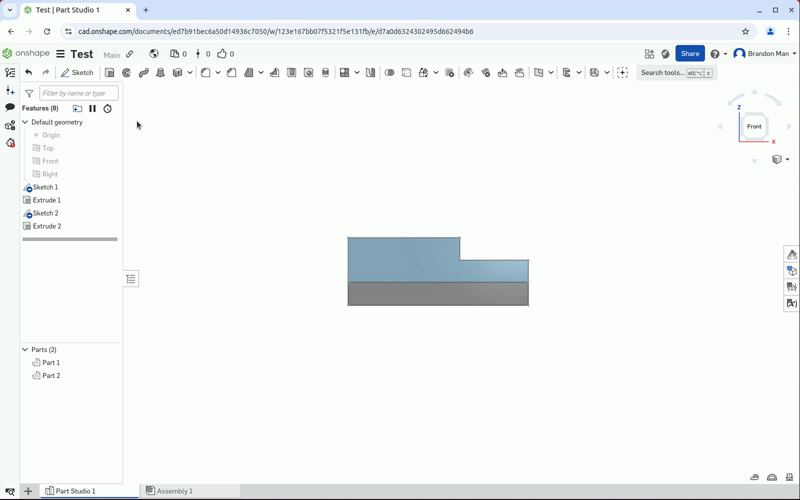
key(shift+h)
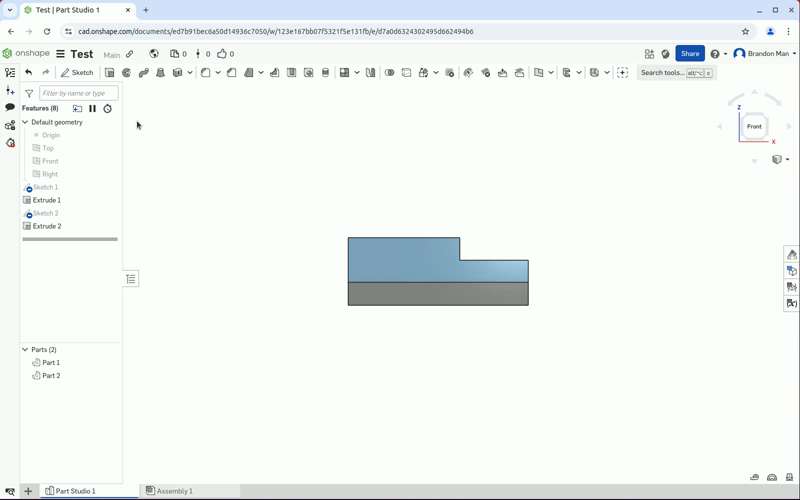
mouse_move(73, 189)
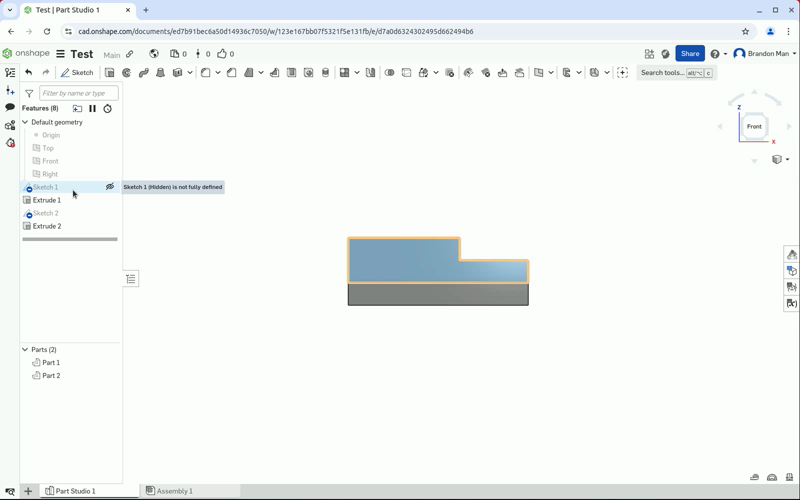
click(73, 189)
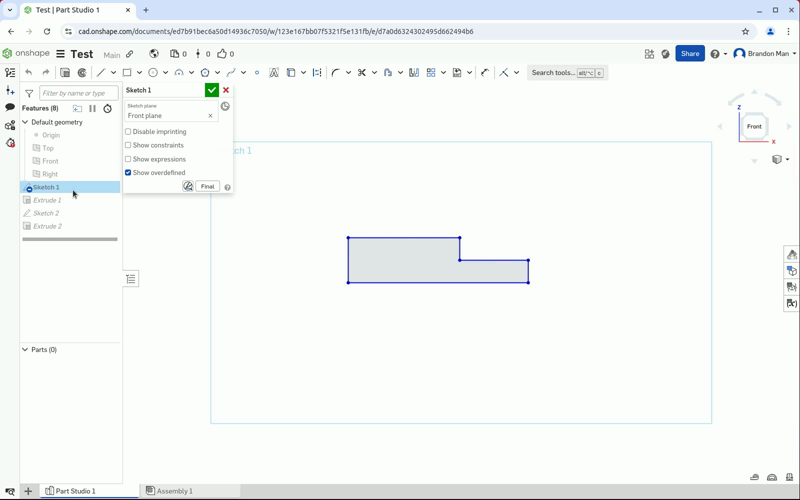
mouse_move(229, 92)
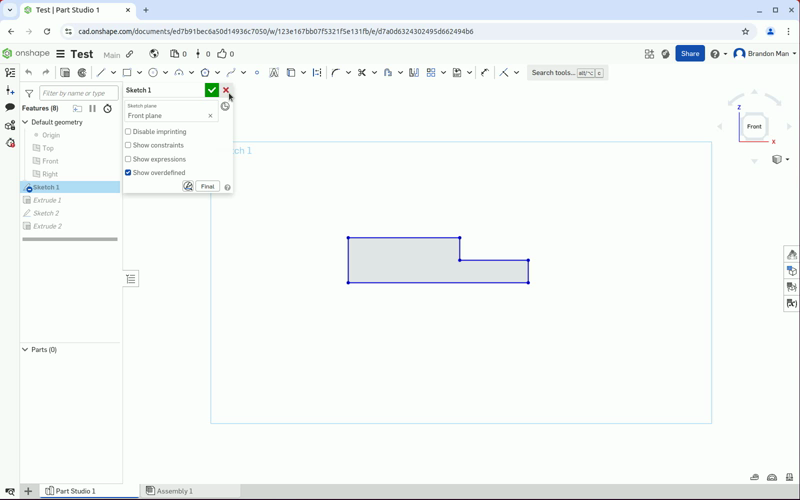
click(229, 92)
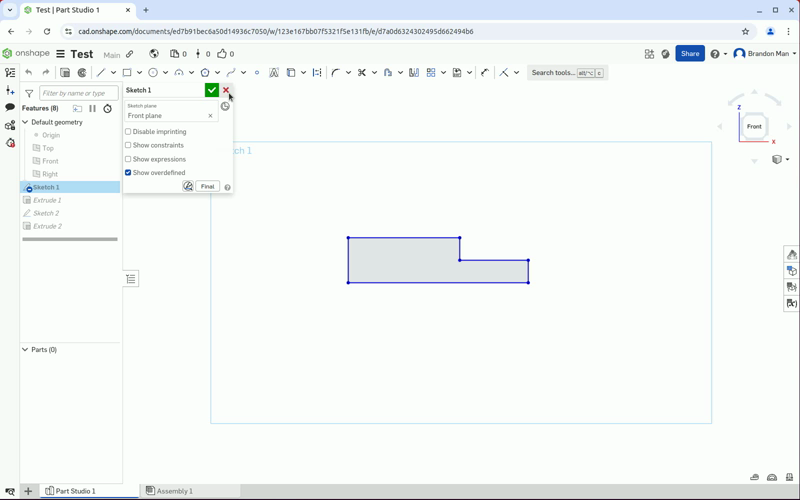
key(shift+s)
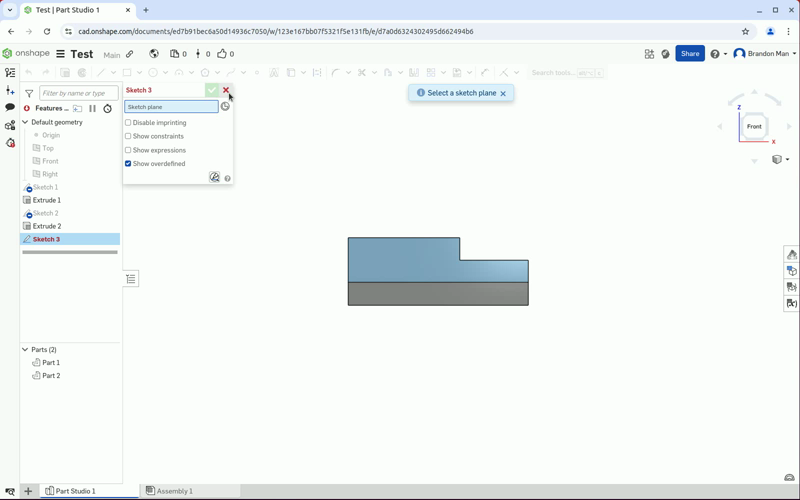
mouse_move(73, 163)
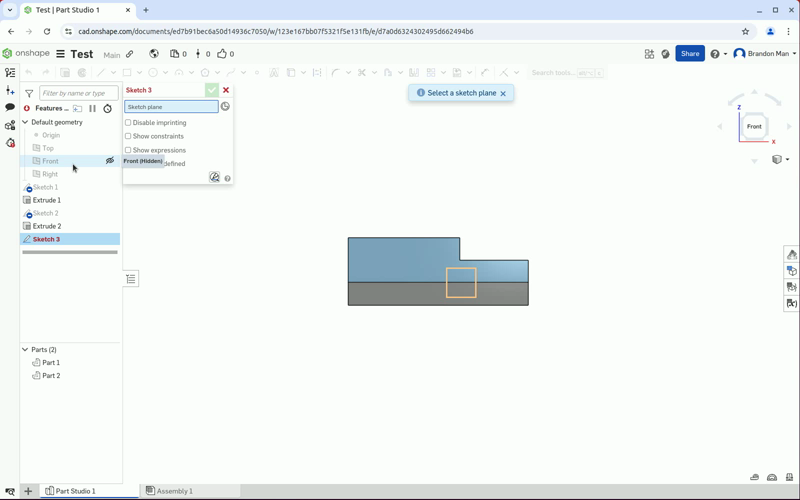
click(73, 163)
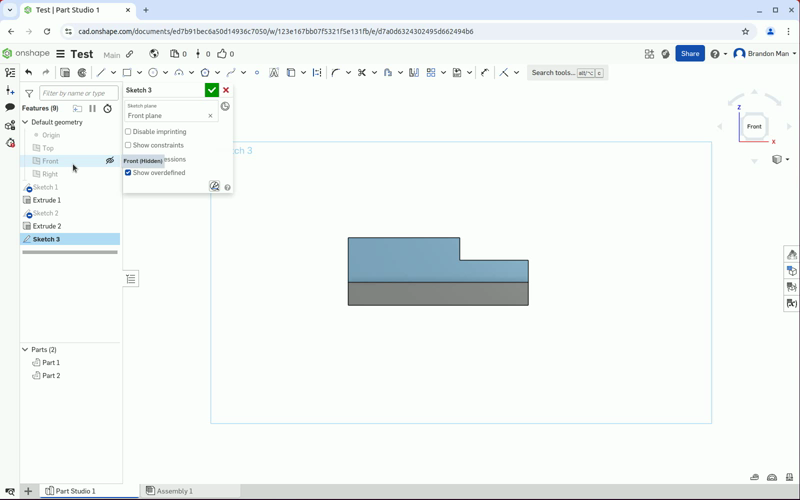
mouse_move(73, 352)
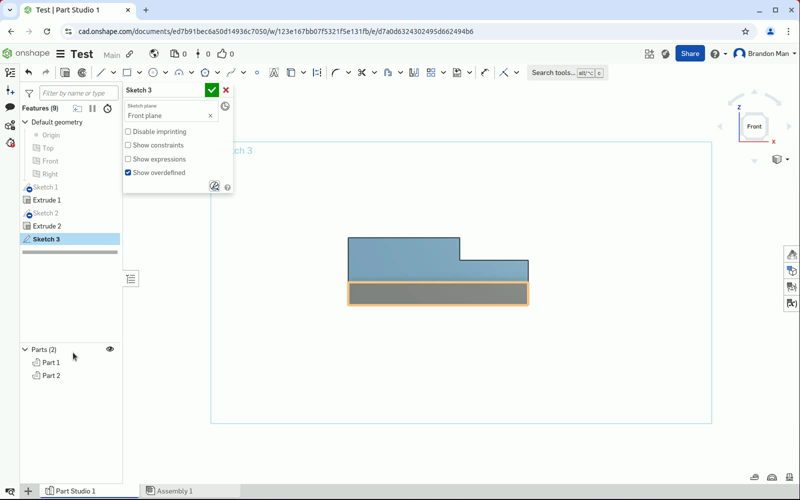
key(y)
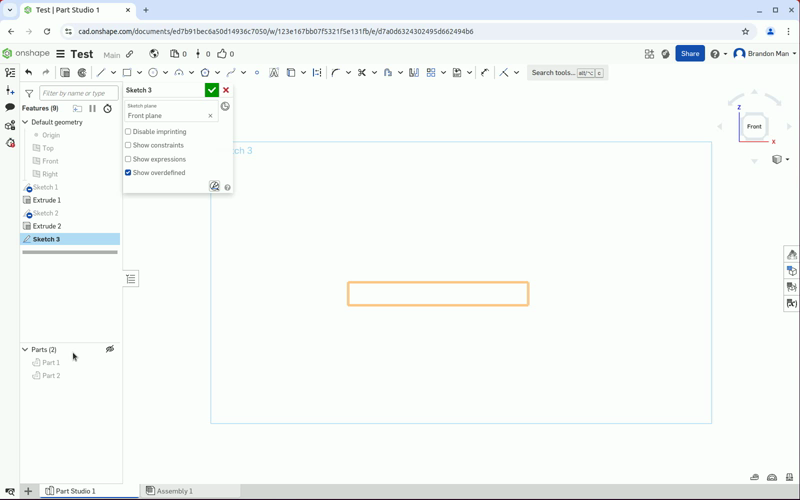
key(l)
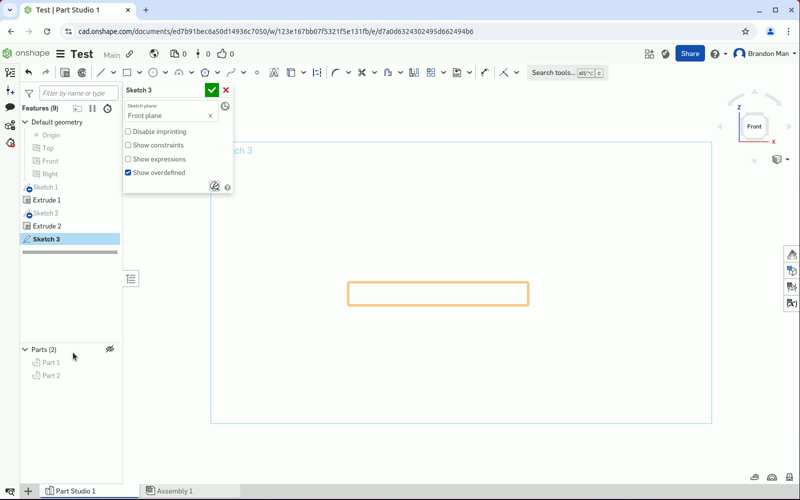
key_down(shift)
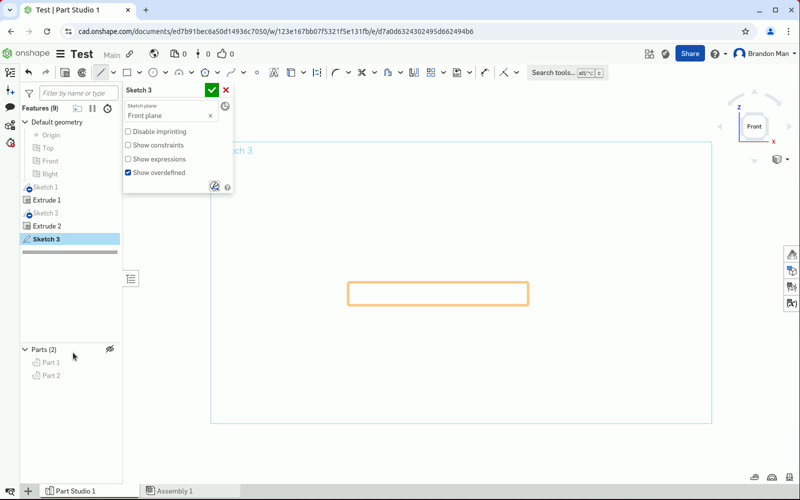
mouse_move(348, 238)
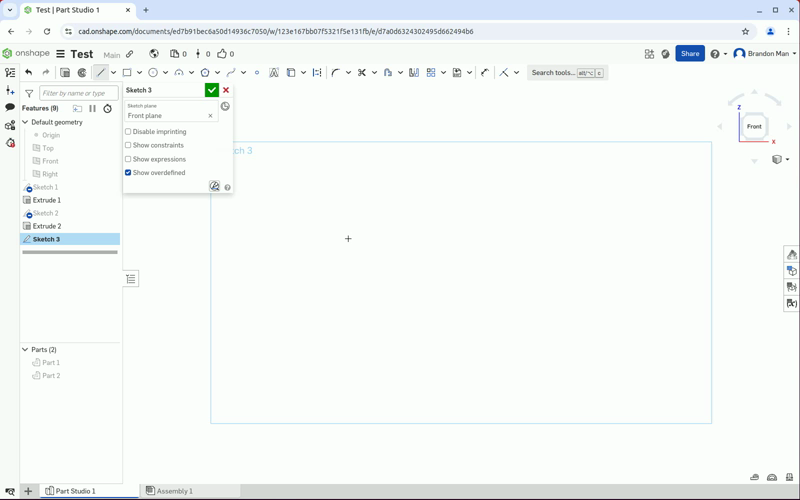
click(348, 238)
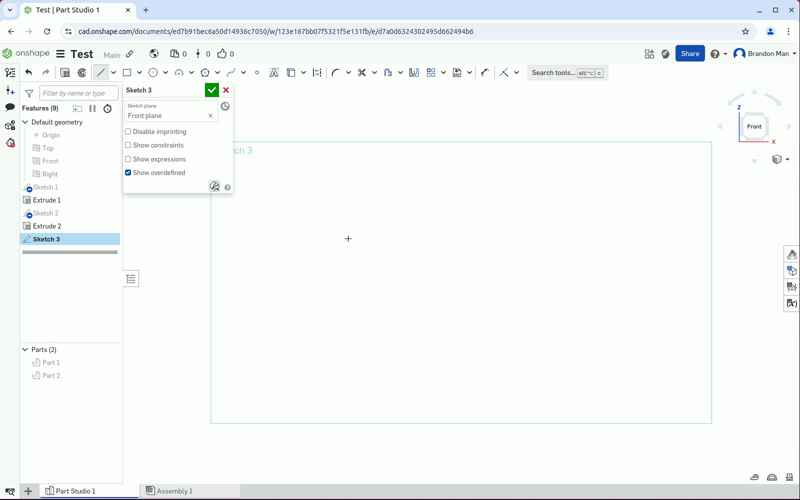
key_up(shift)
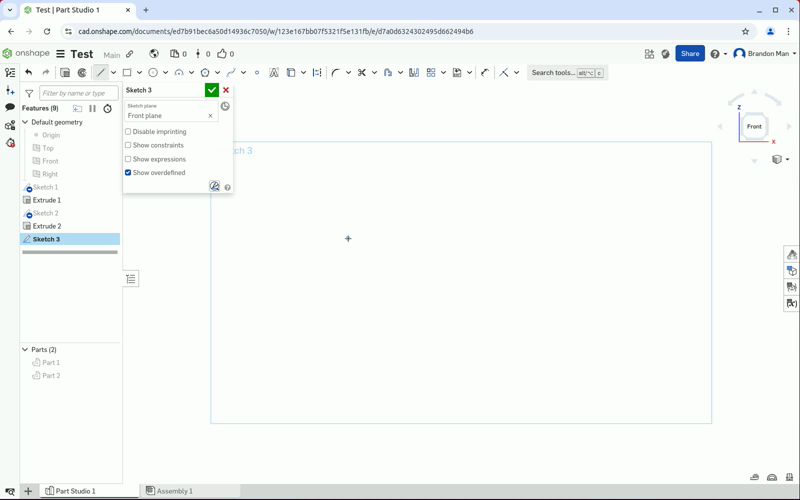
key_down(shift)
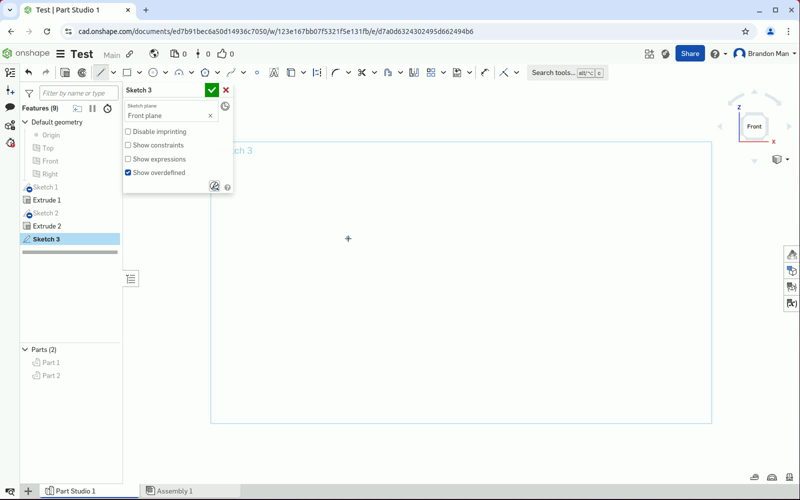
mouse_move(378, 238)
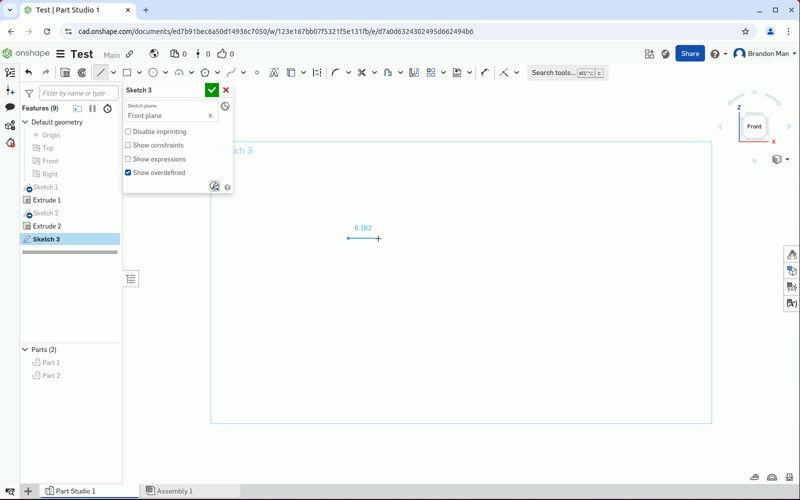
mouse_move(383, 238)
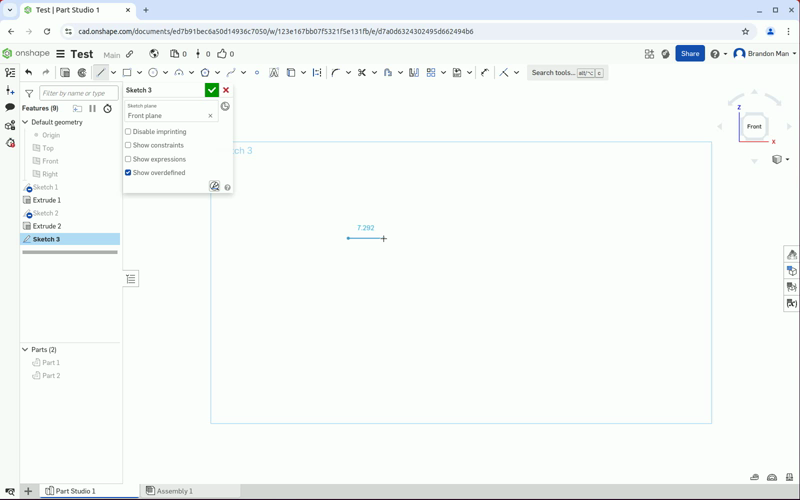
click(383, 238)
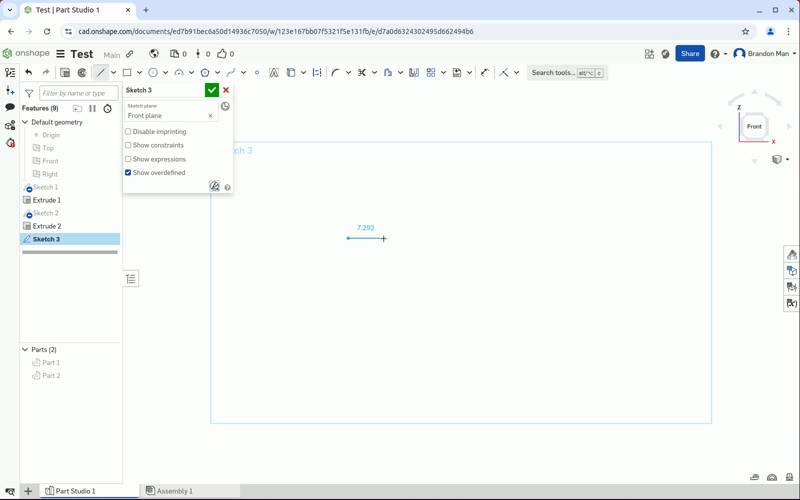
key_up(shift)
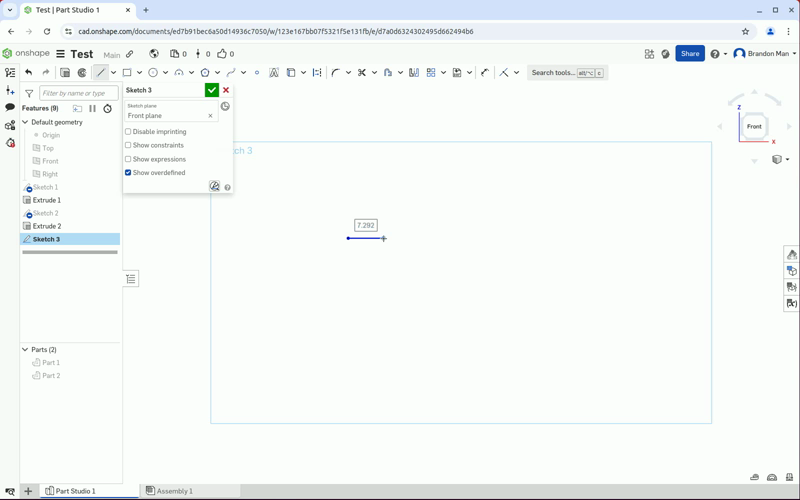
key_down(shift)
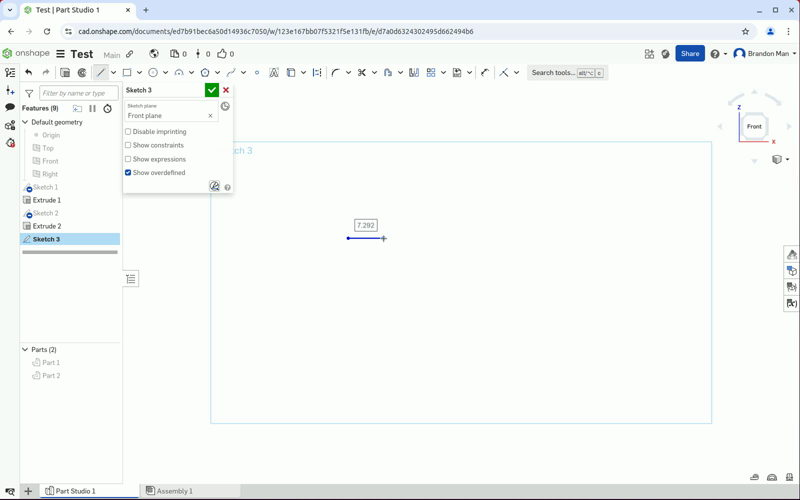
mouse_move(460, 238)
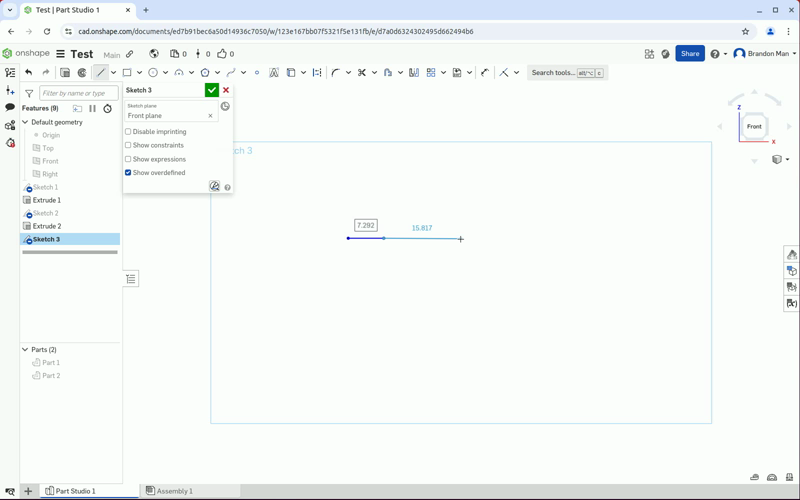
click(460, 238)
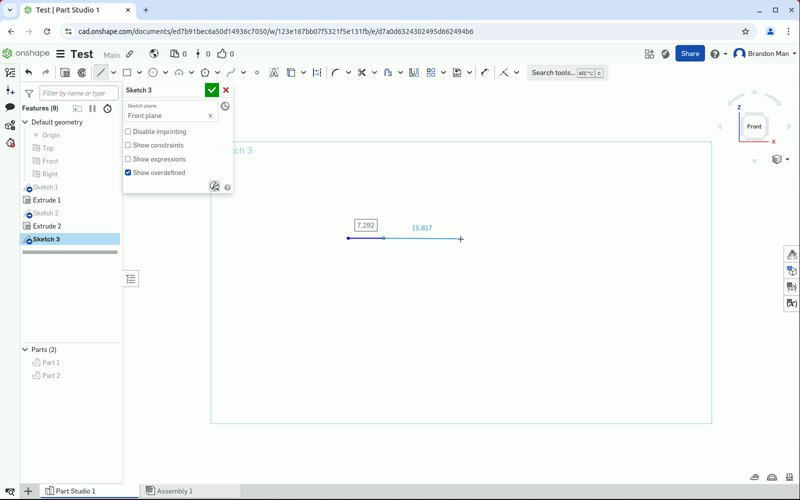
key_up(shift)
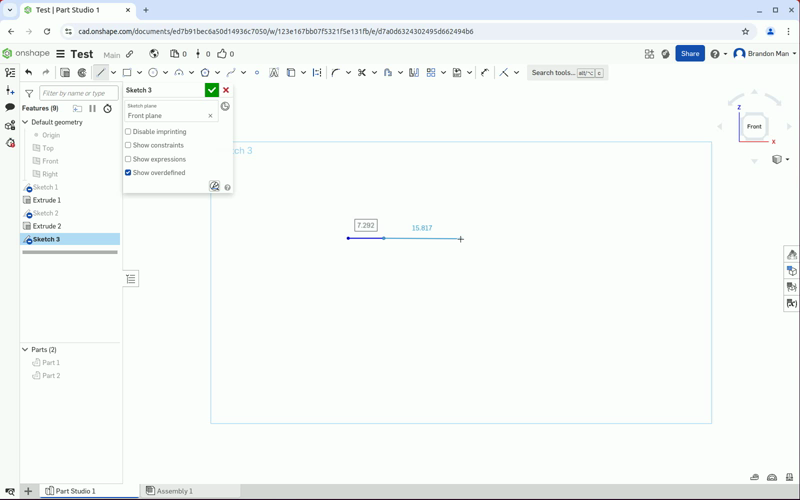
key_down(shift)
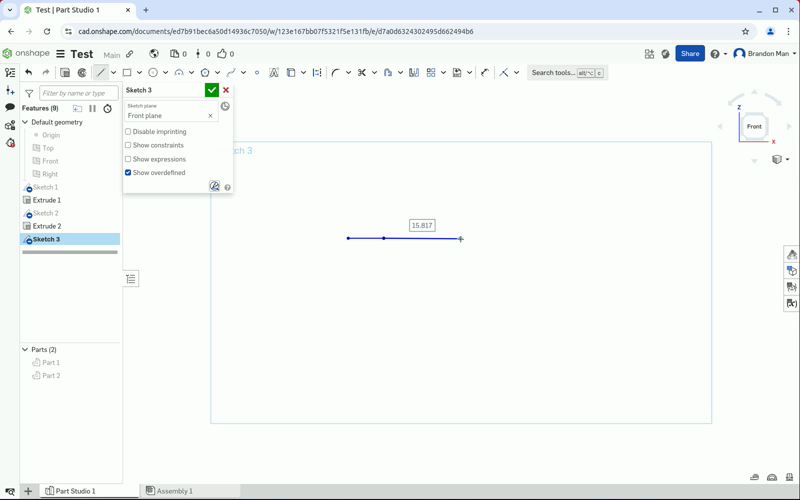
mouse_move(490, 238)
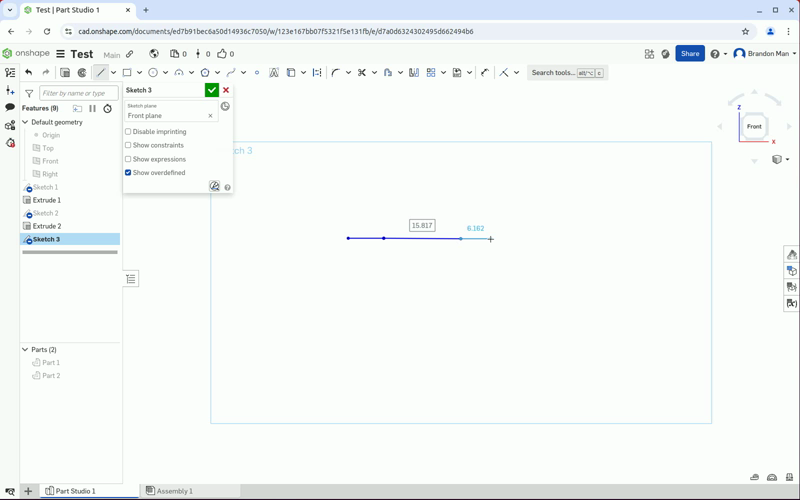
mouse_move(460, 193)
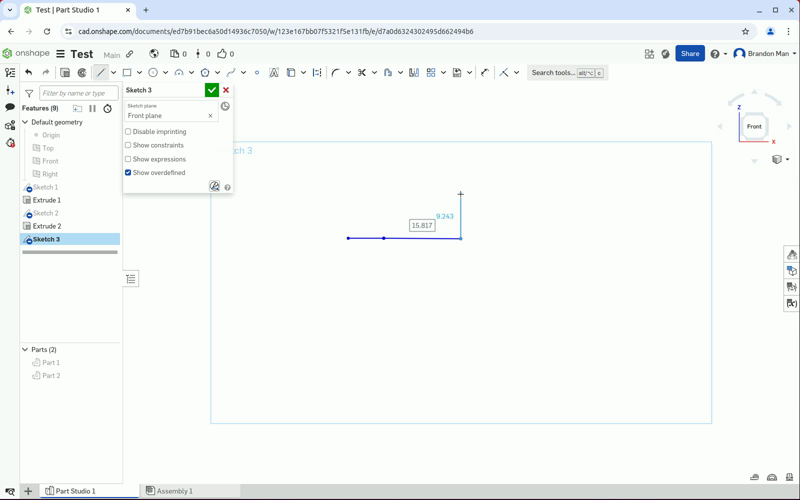
click(460, 193)
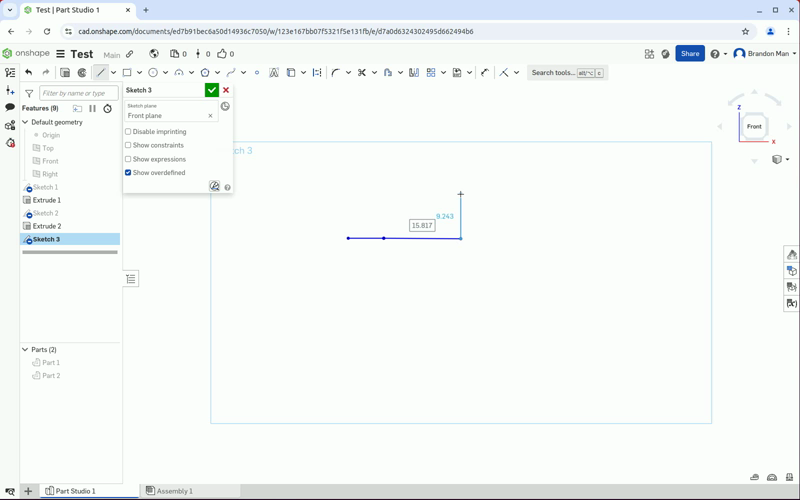
key_up(shift)
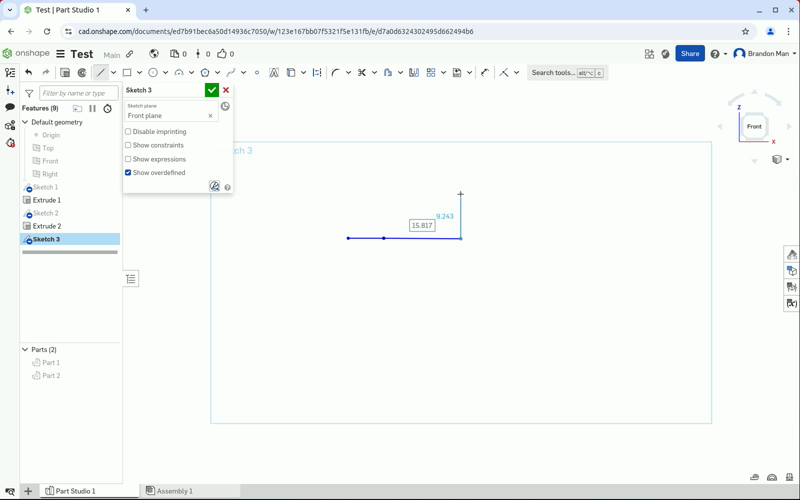
key_down(shift)
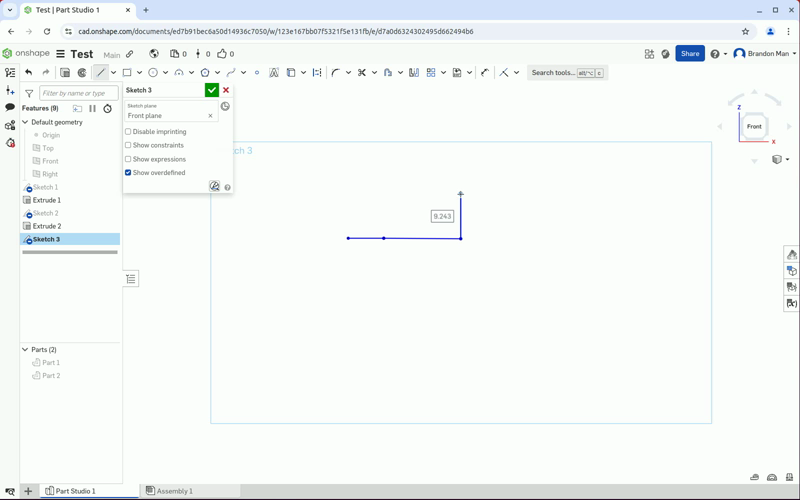
mouse_move(348, 193)
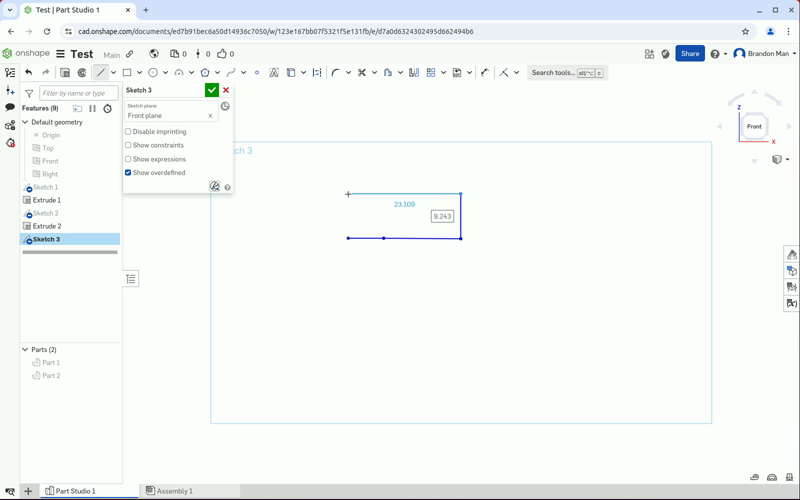
click(348, 193)
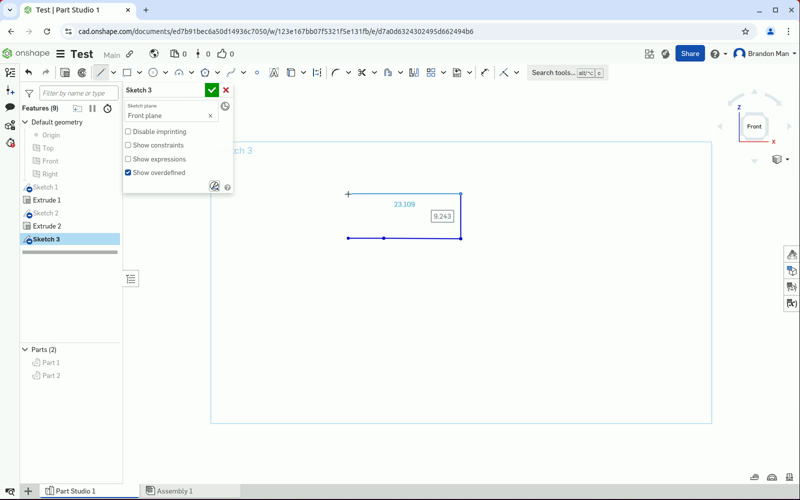
key_up(shift)
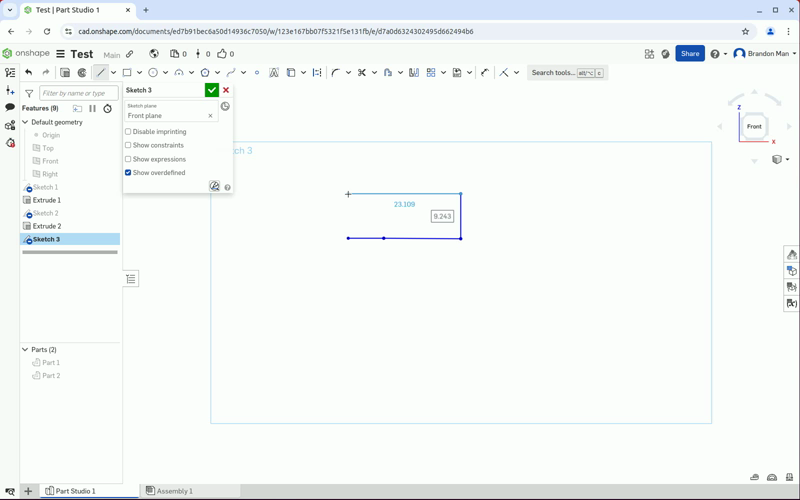
mouse_move(378, 193)
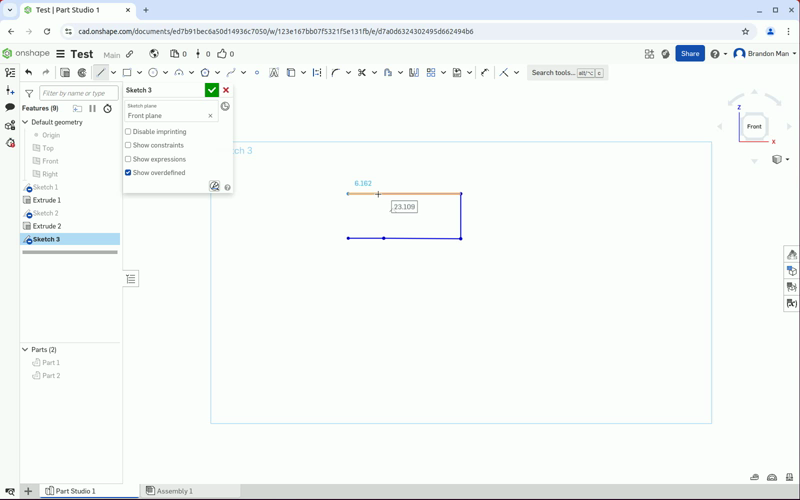
key_down(shift)
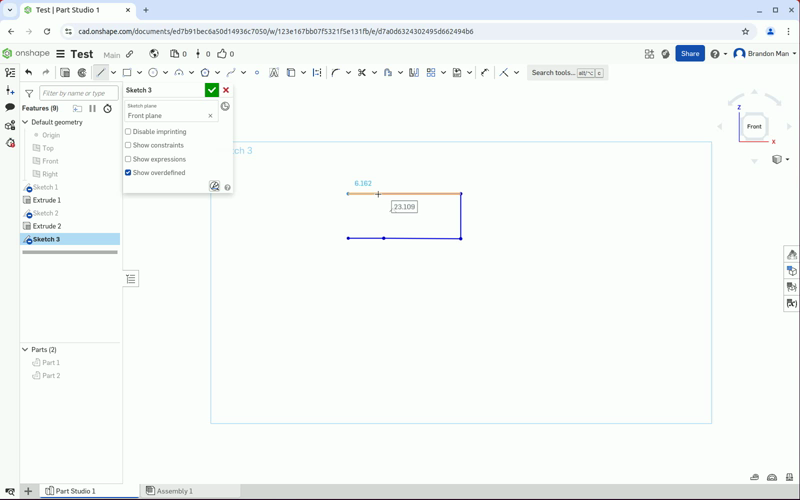
mouse_move(348, 238)
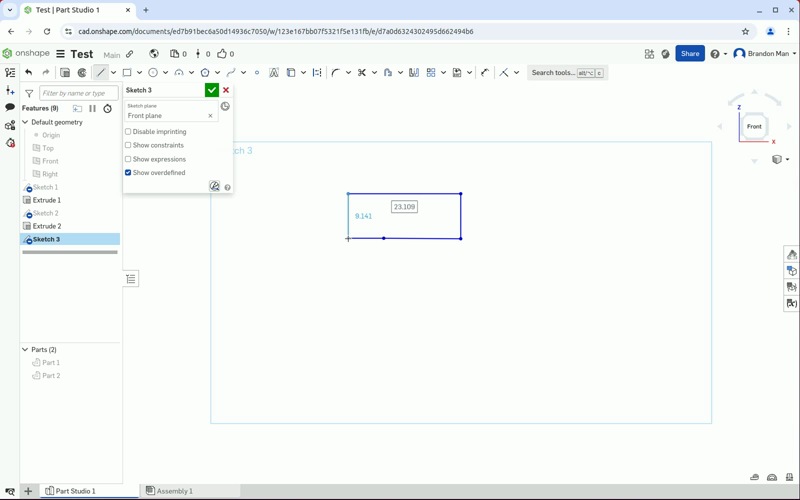
key_up(shift)
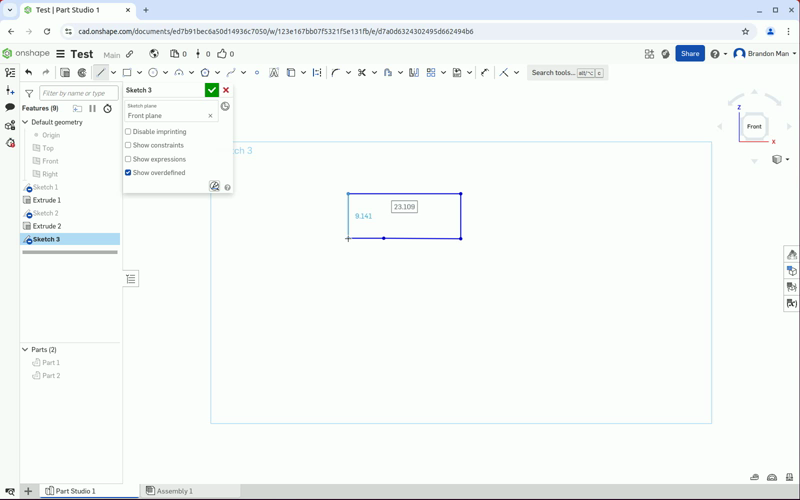
click(348, 238)
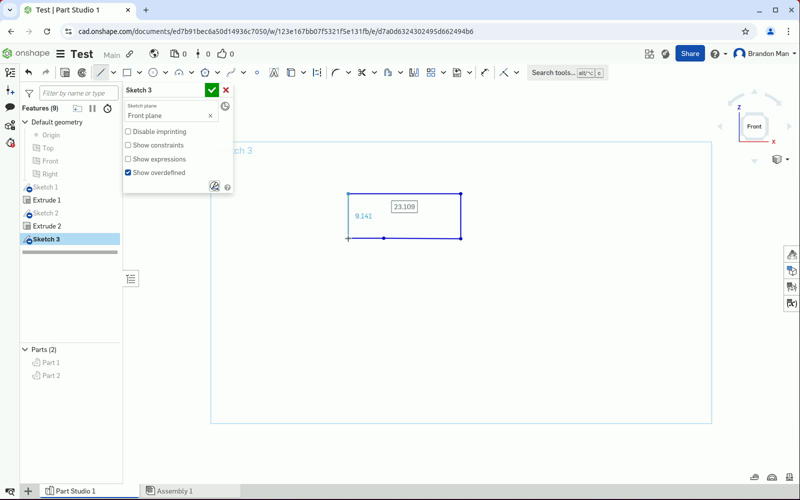
key(esc)
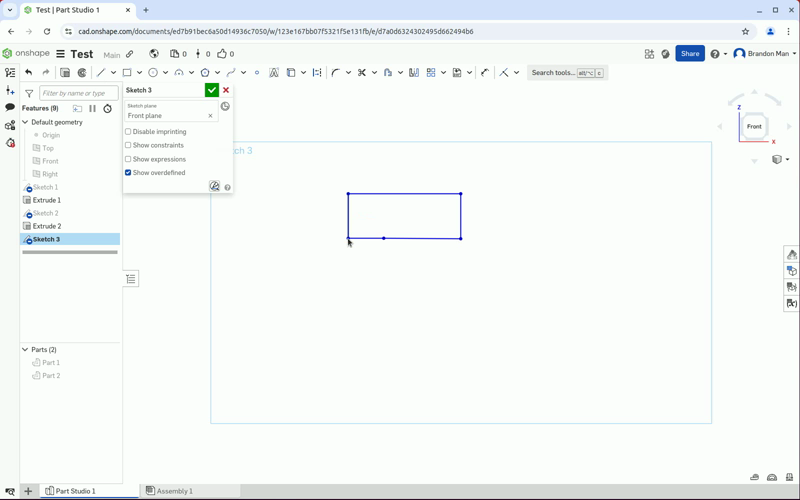
key(c)
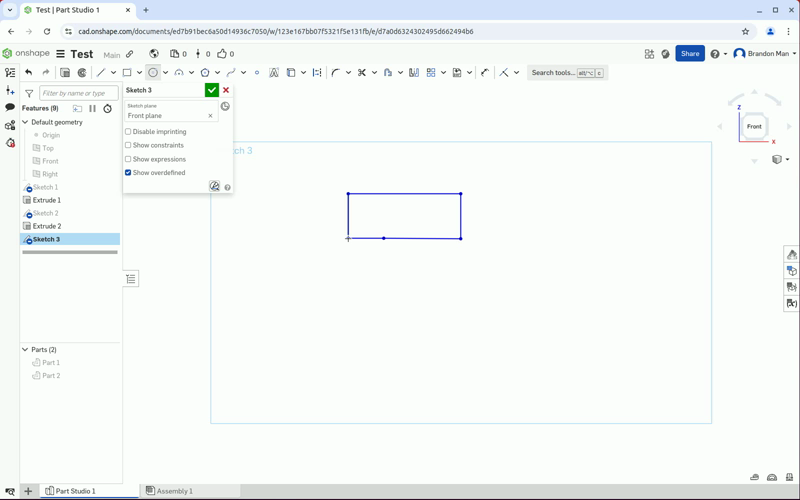
key_down(shift)
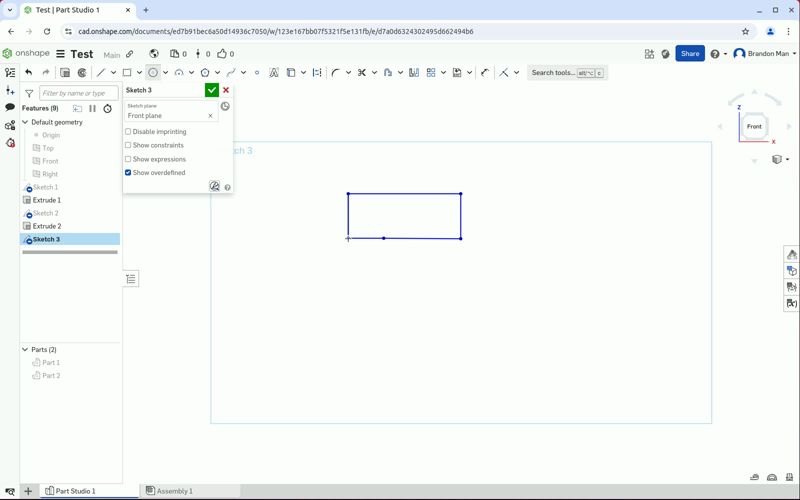
mouse_move(382, 216)
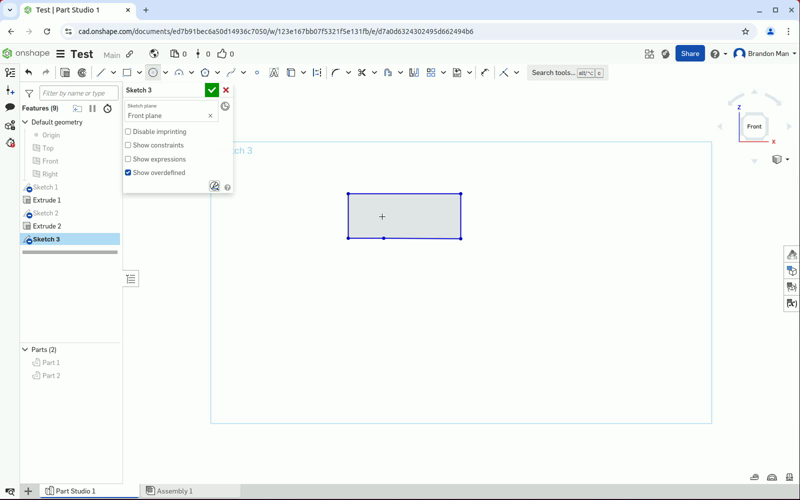
click(382, 216)
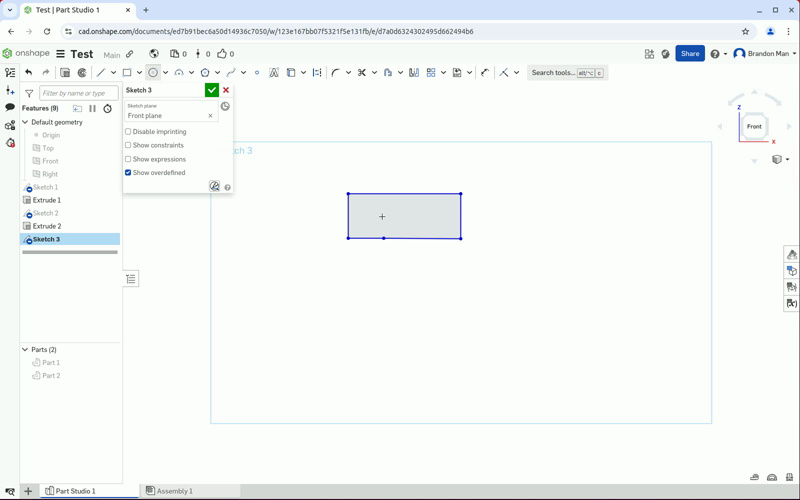
key_up(shift)
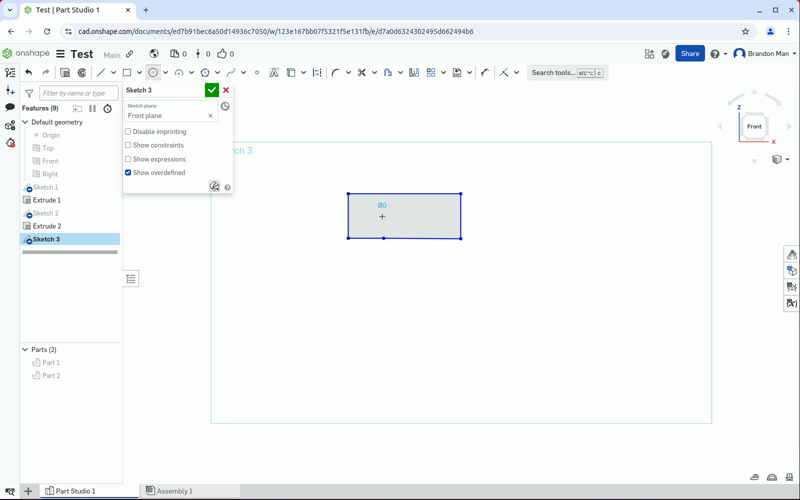
mouse_move(394, 216)
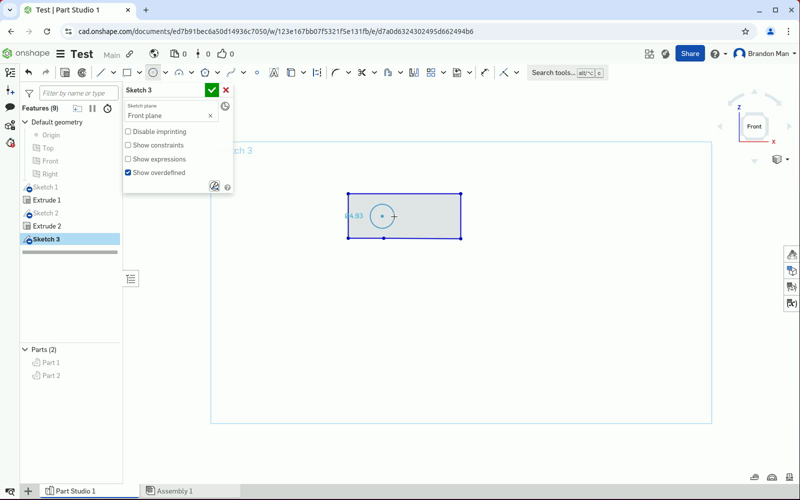
click(394, 216)
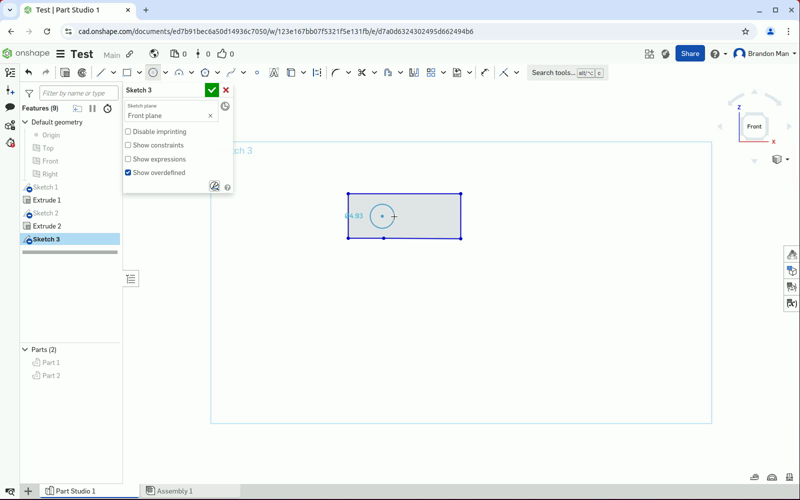
key(esc)
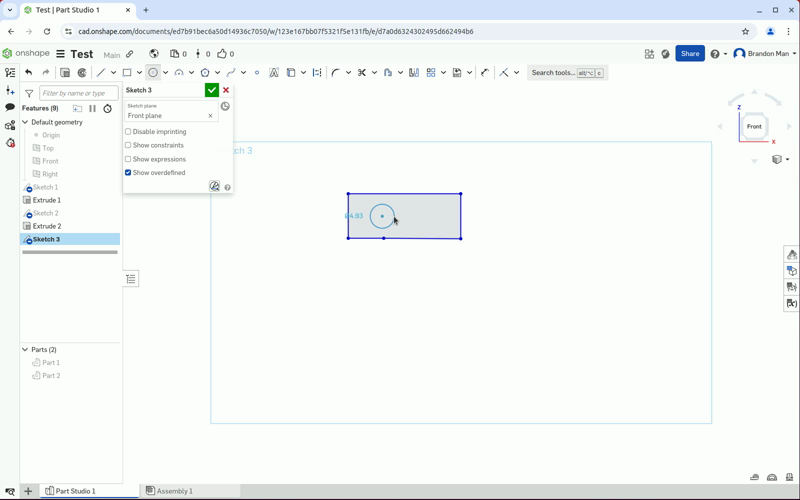
mouse_move(446, 227)
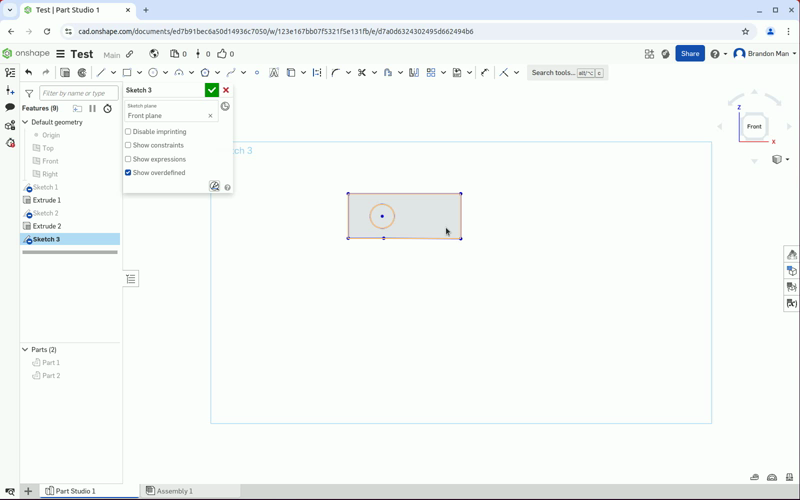
click(446, 227)
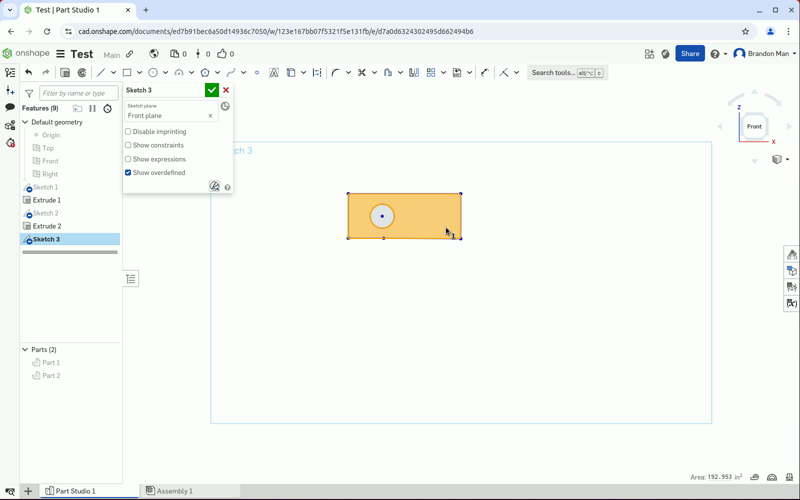
mouse_move(73, 352)
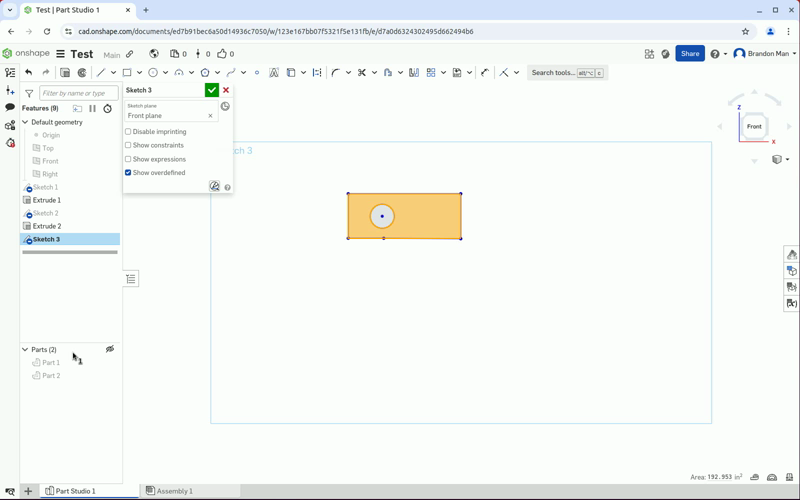
key(shift+y)
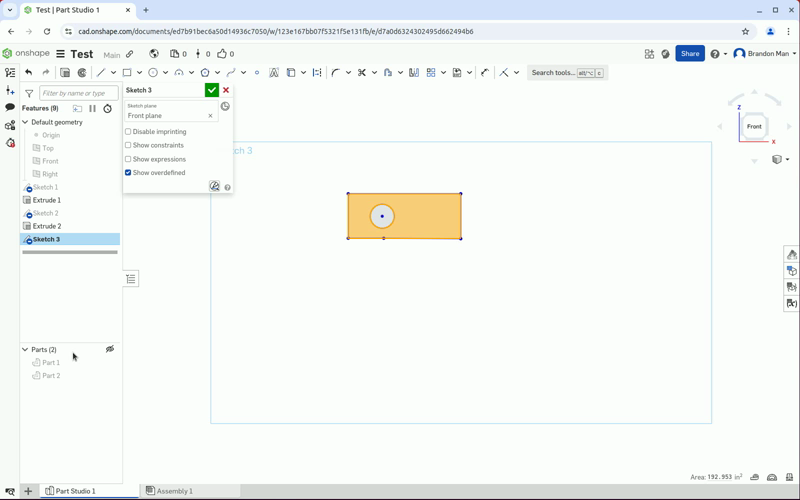
key(shift+e)
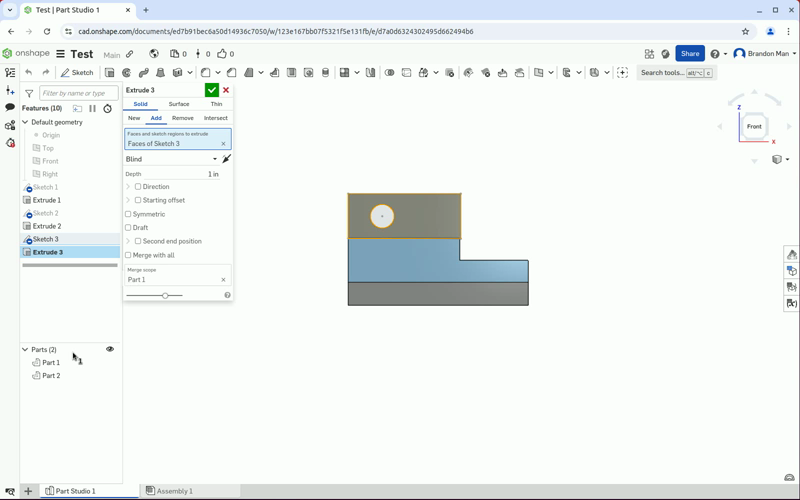
mouse_move(143, 106)
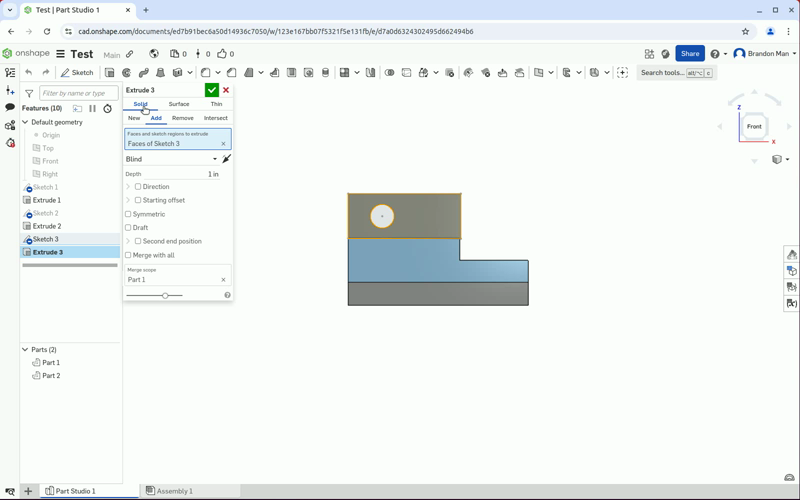
click(143, 106)
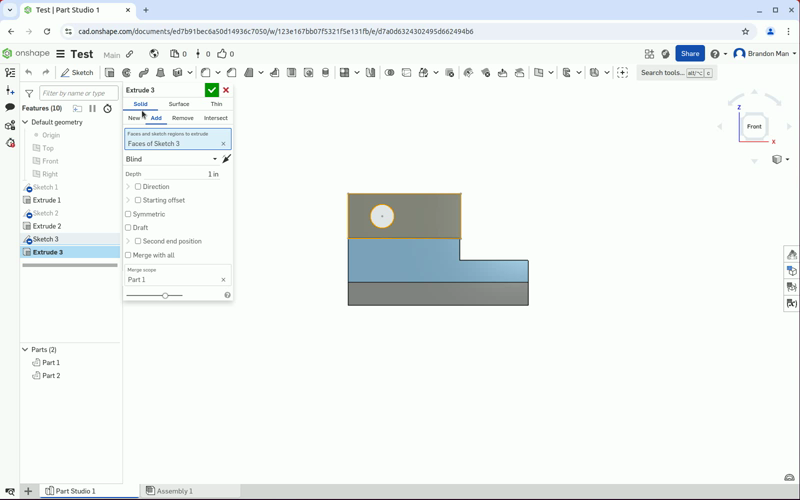
mouse_move(137, 120)
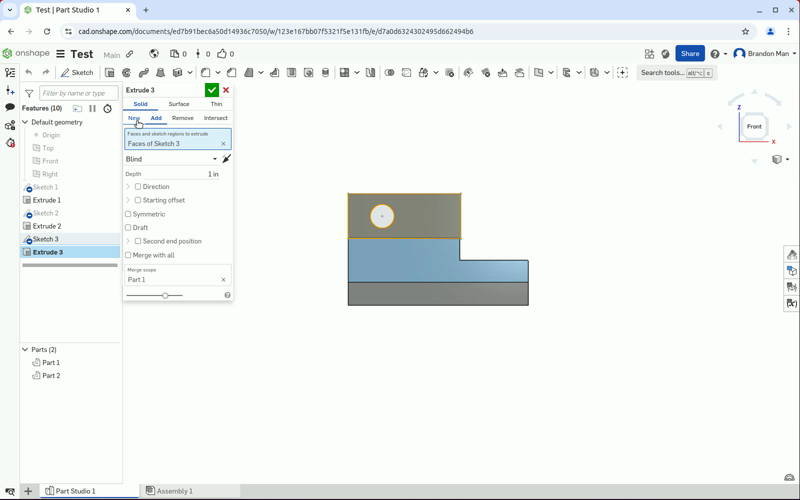
click(137, 120)
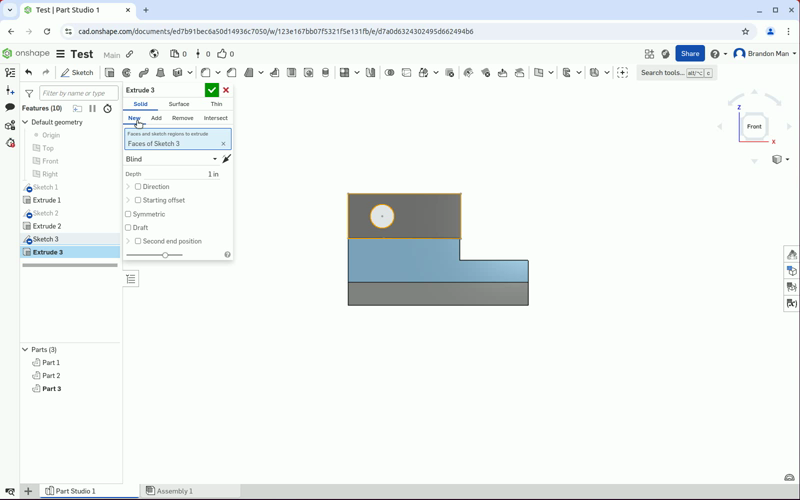
key(tab, 4)
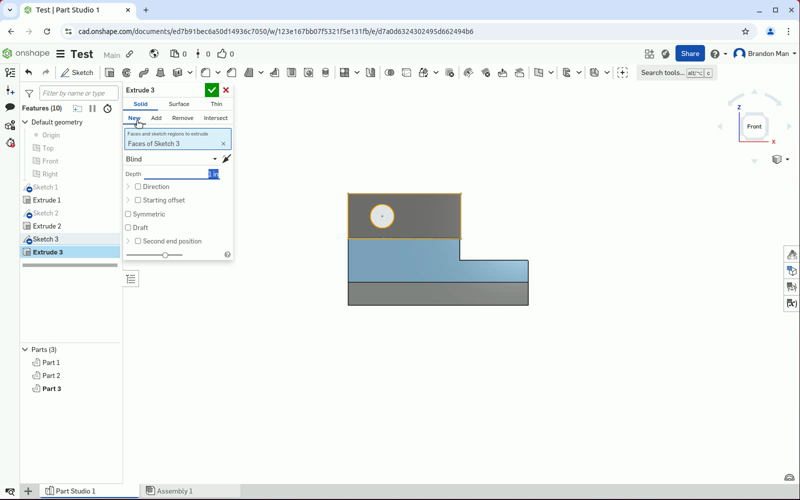
text(-13.961)
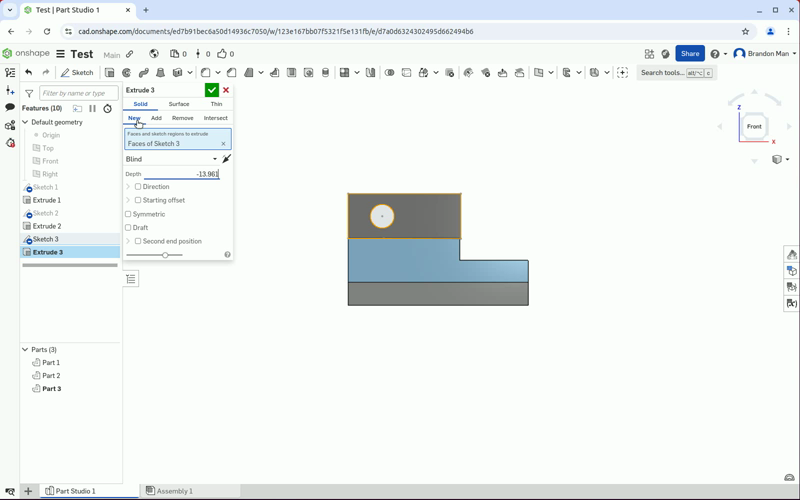
key(enter)
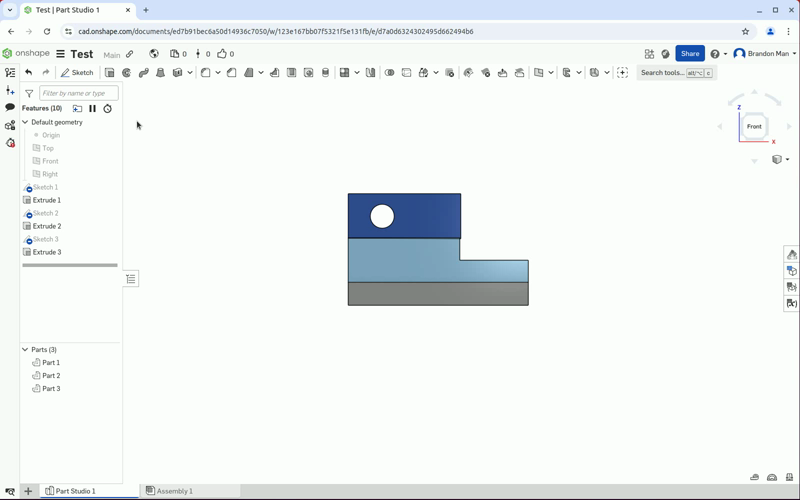
key(shift+h)
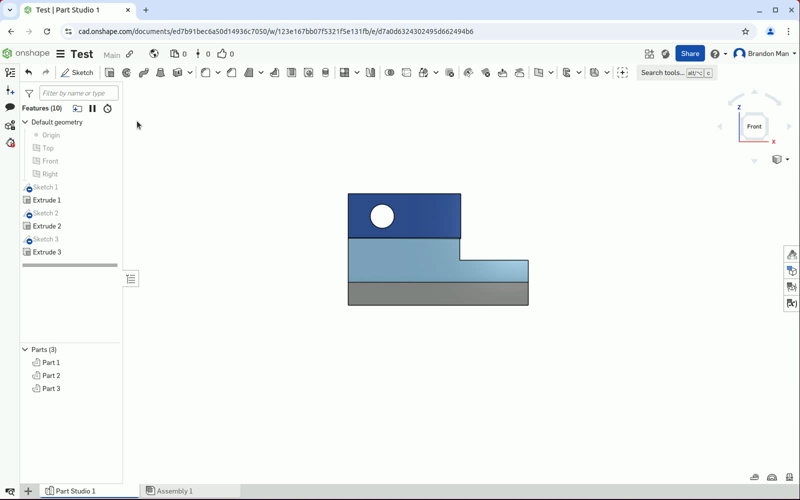
key(shift+h)
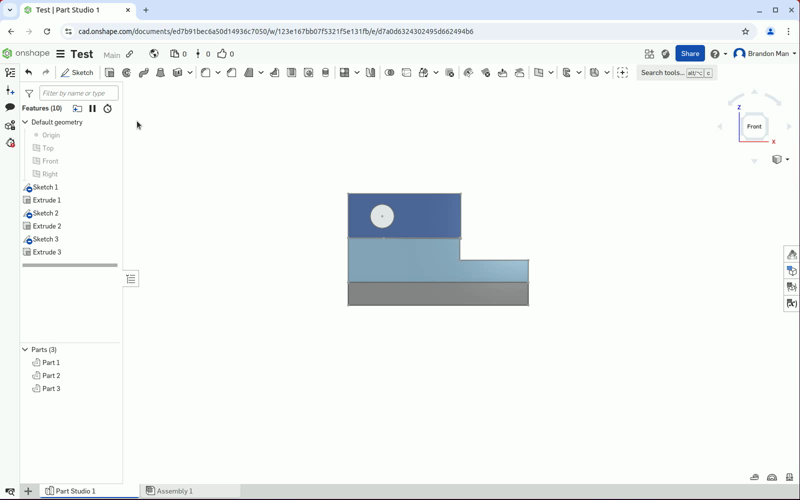
key(shift+7)
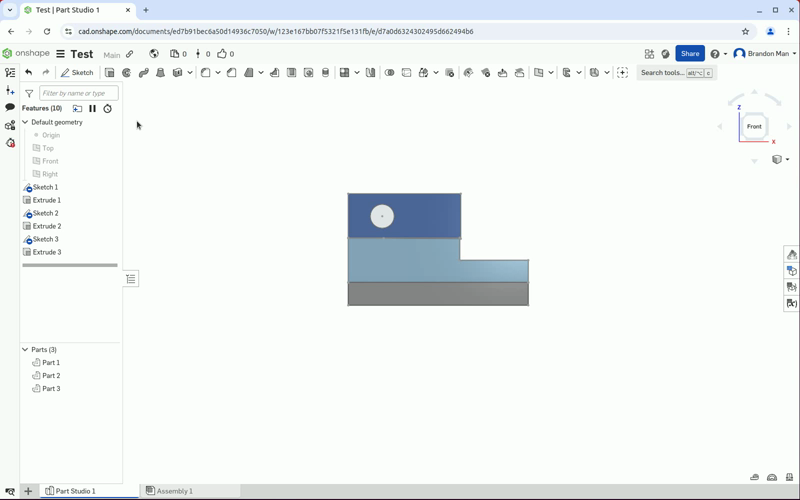
key(left, 2)
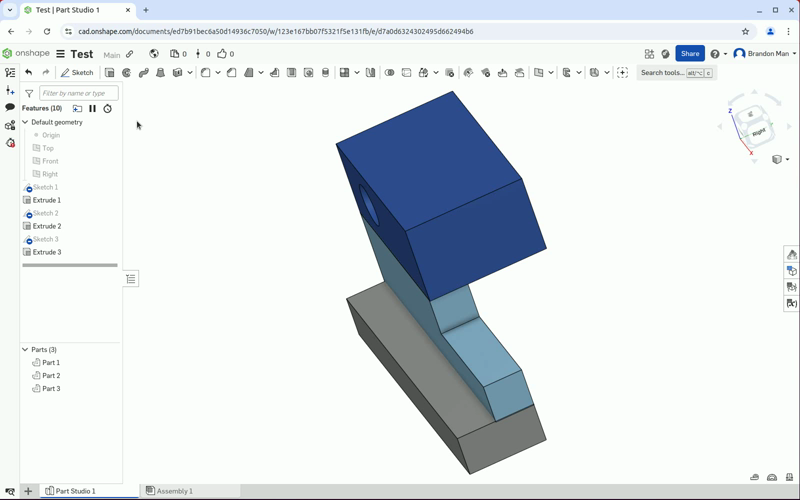
key(down, 2)
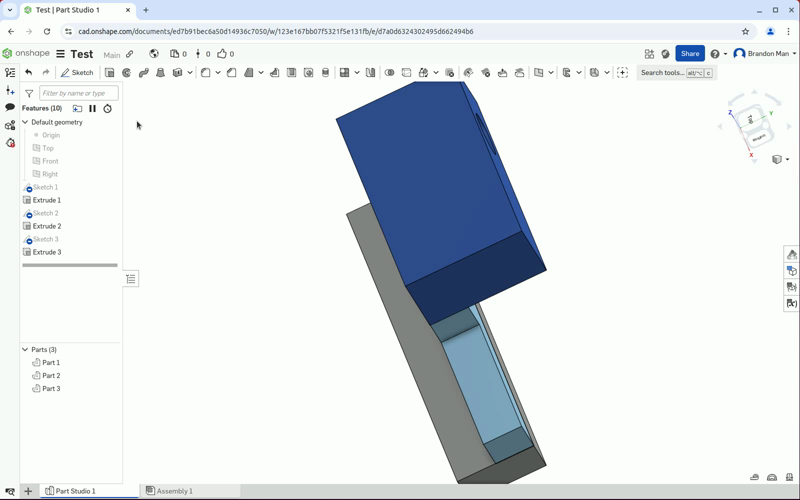
key(up, 2)
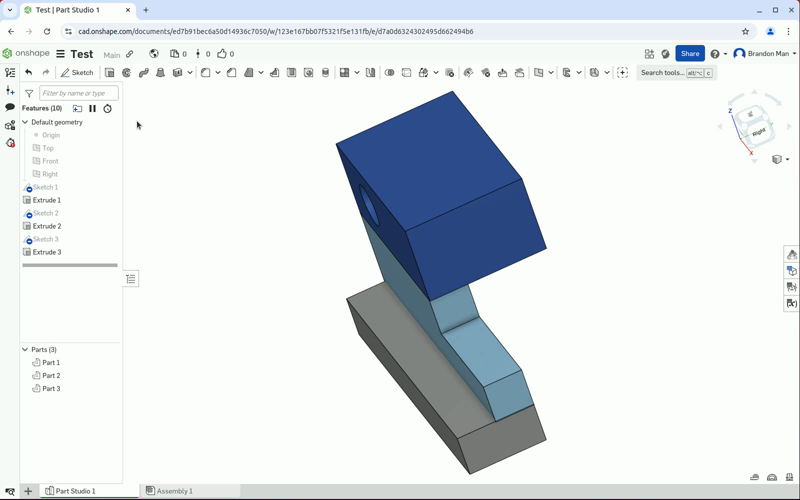
key(right, 2)
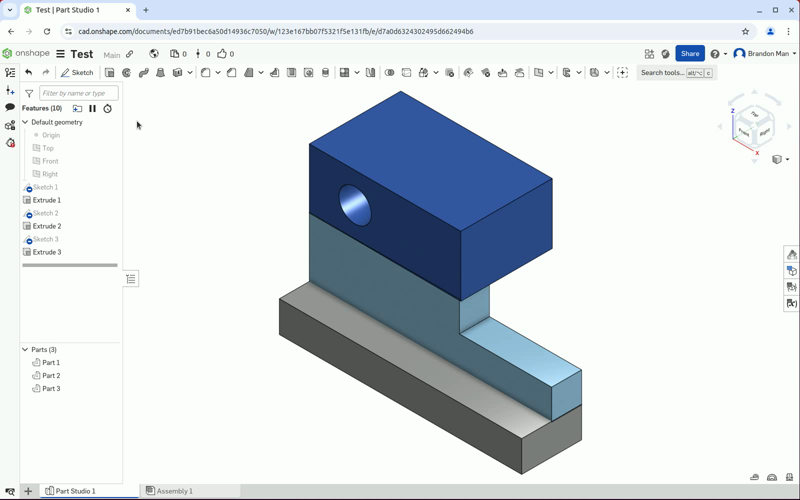
mouse_move(73, 189)
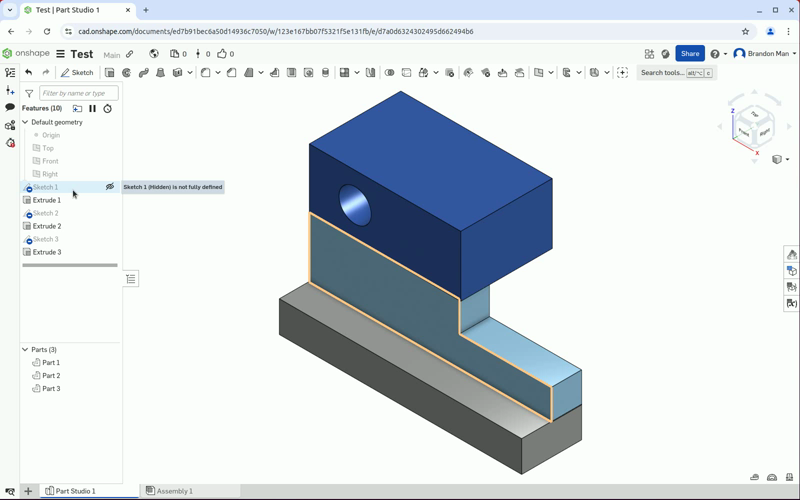
click(73, 189)